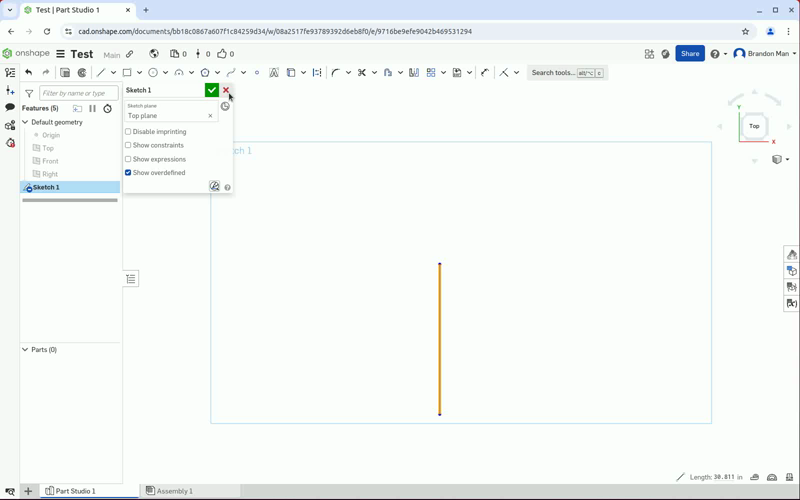
key(shift+h)
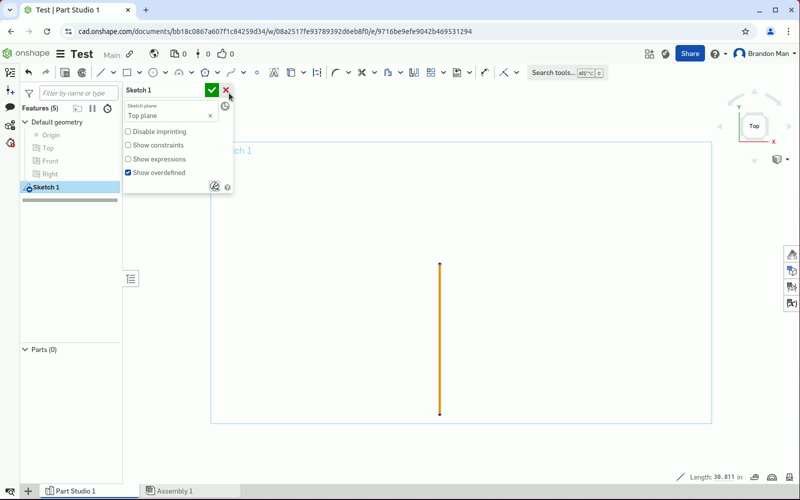
key(shift+s)
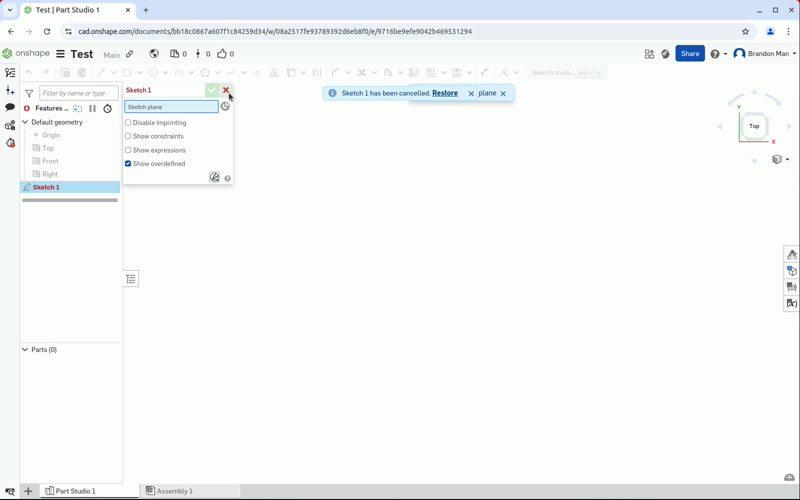
mouse_move(73, 150)
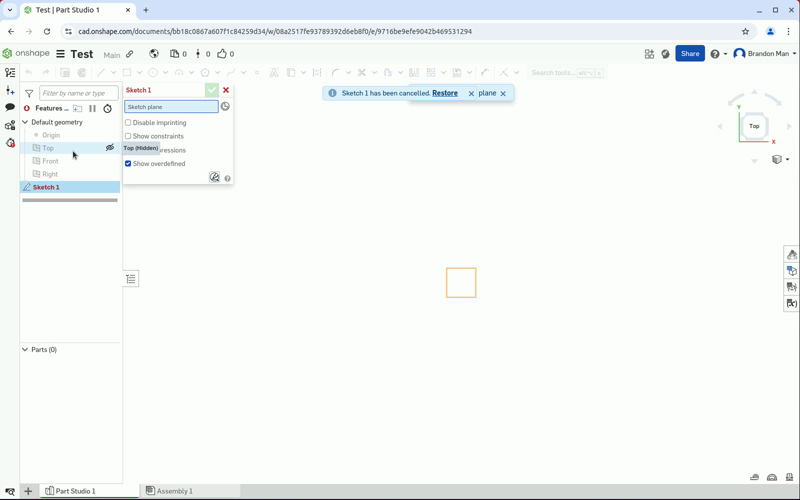
click(73, 150)
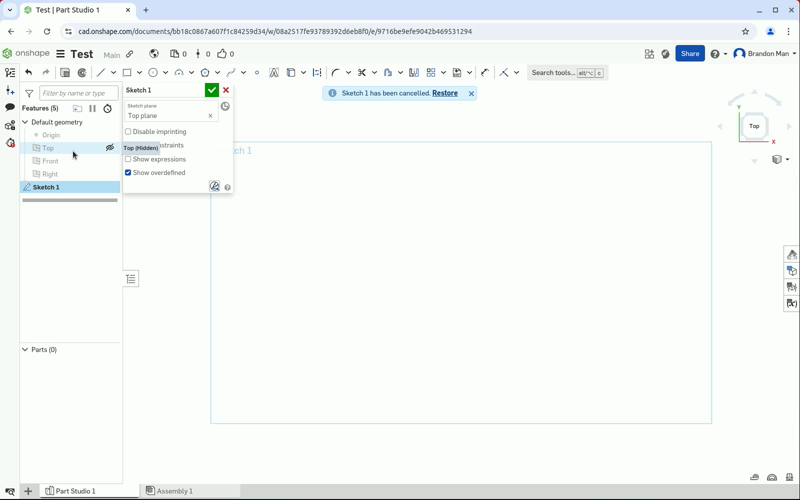
mouse_move(73, 352)
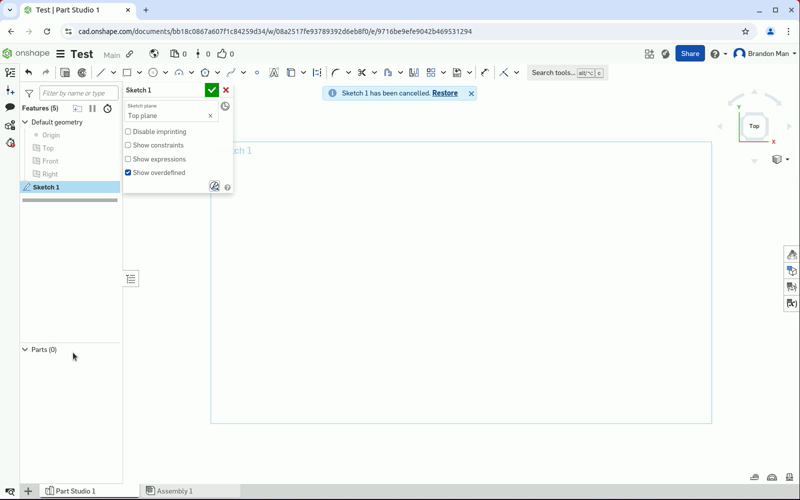
key(y)
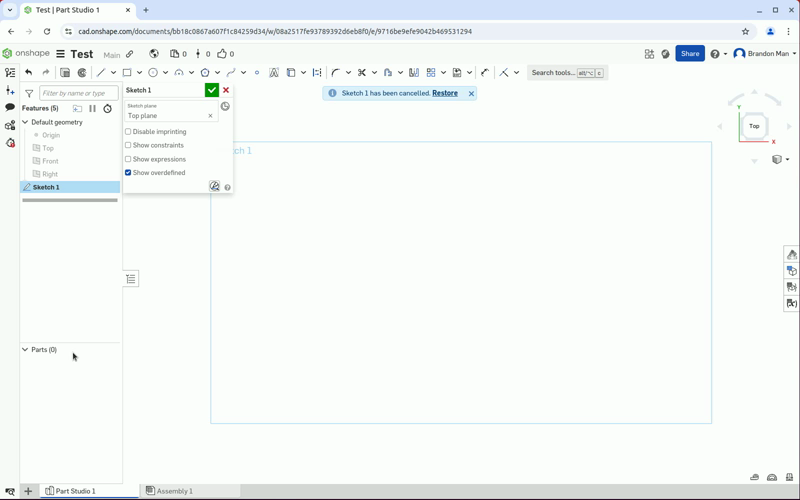
key(l)
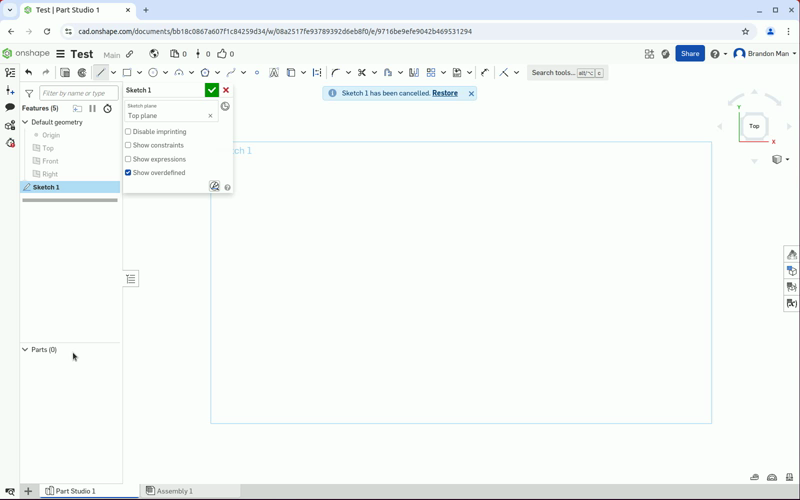
key_down(shift)
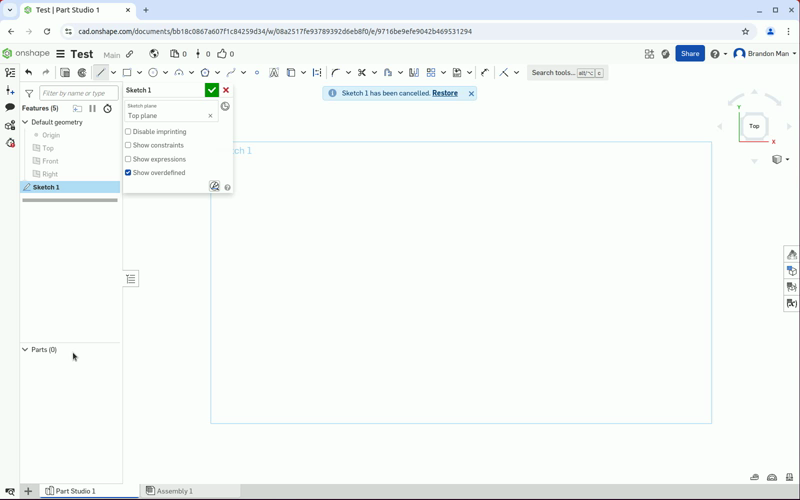
mouse_move(348, 352)
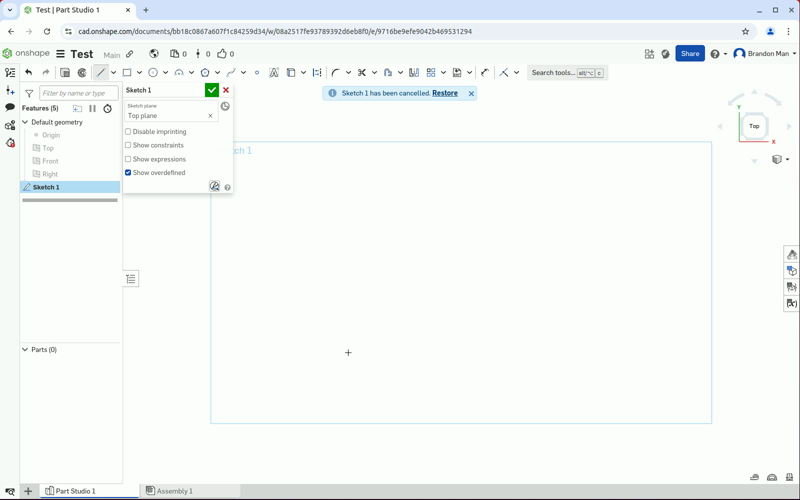
click(348, 352)
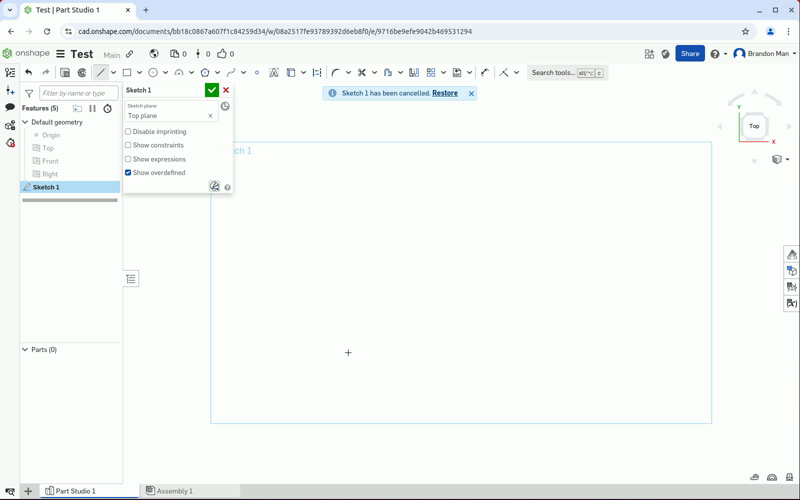
key_up(shift)
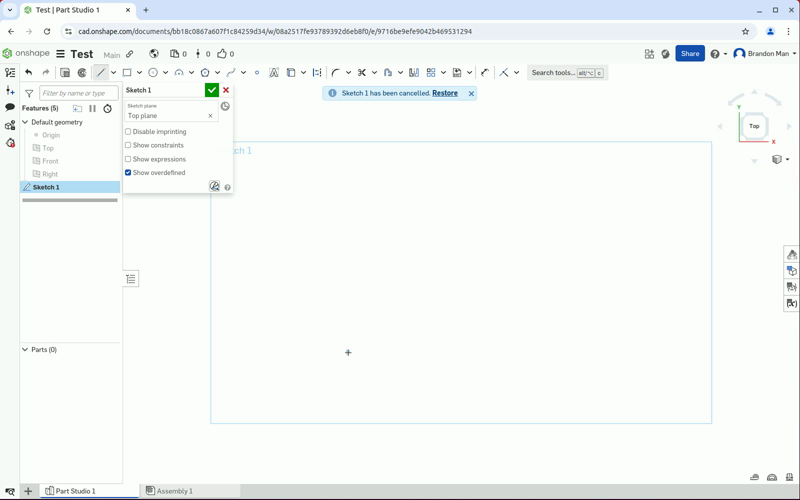
key_down(shift)
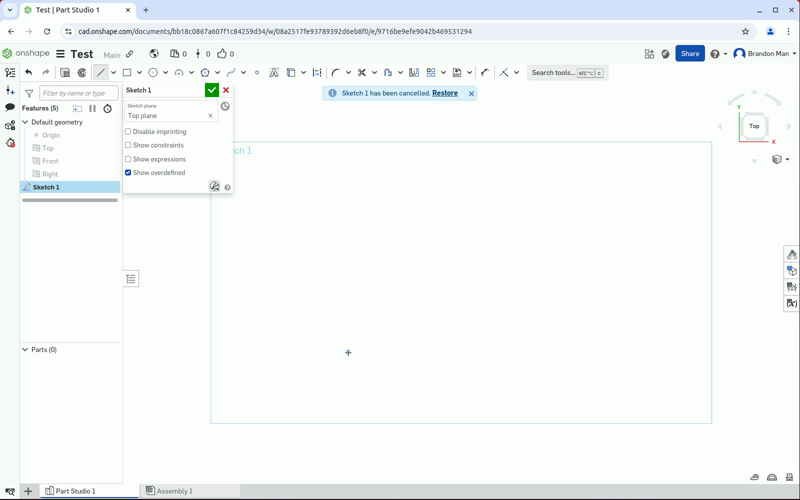
mouse_move(530, 352)
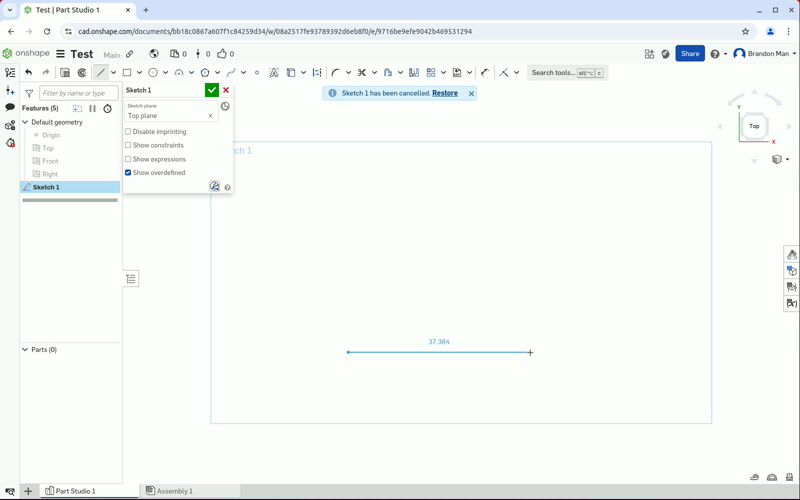
click(530, 352)
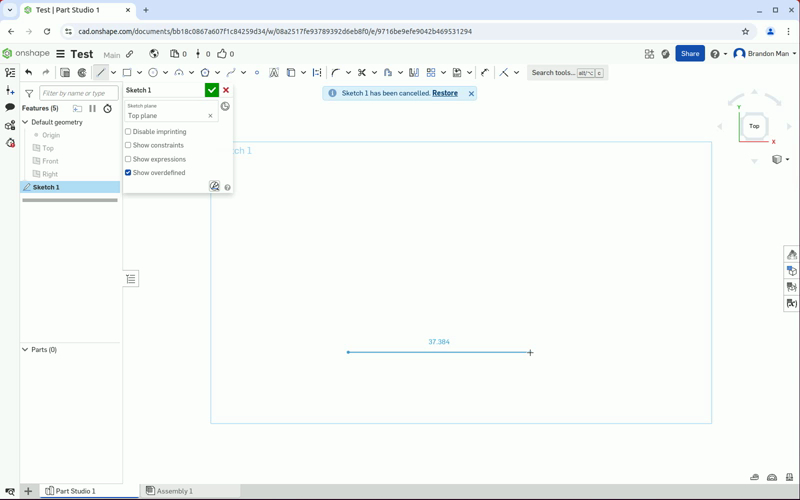
key_up(shift)
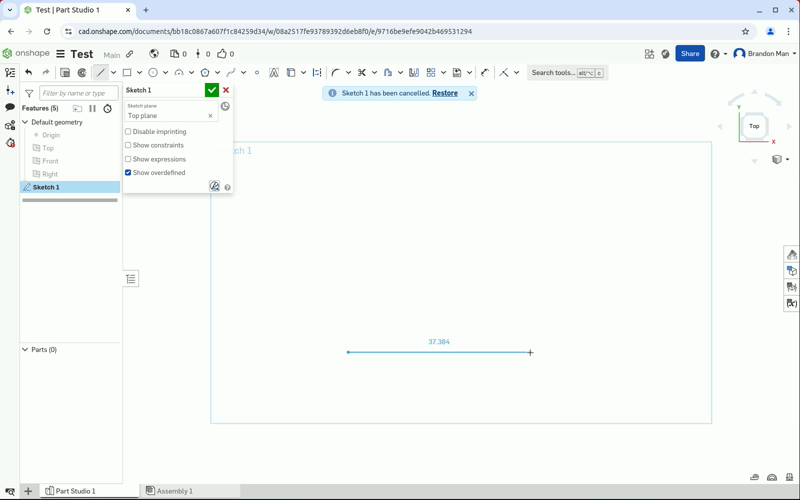
key_down(shift)
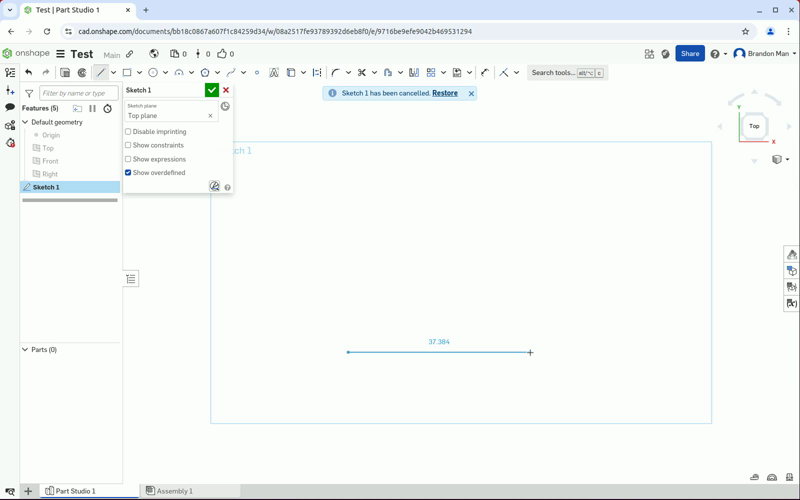
mouse_move(530, 183)
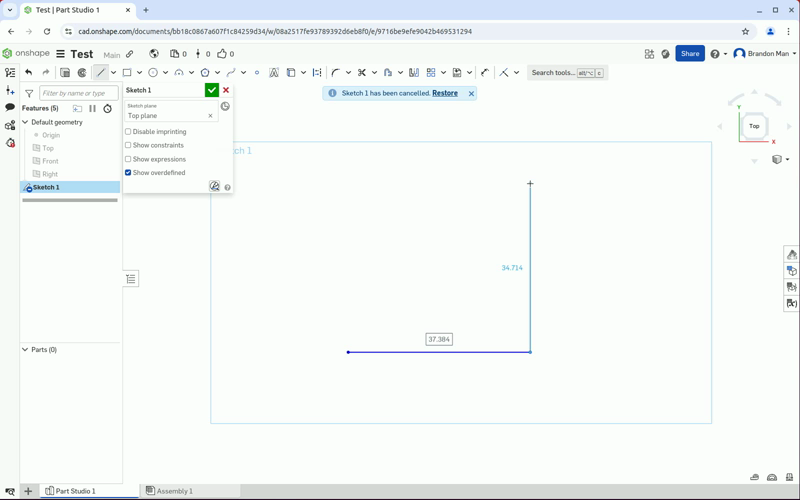
click(530, 183)
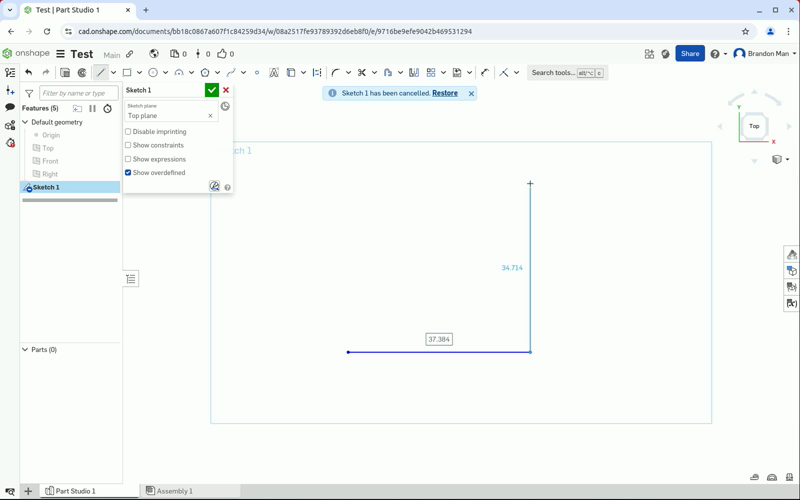
key_up(shift)
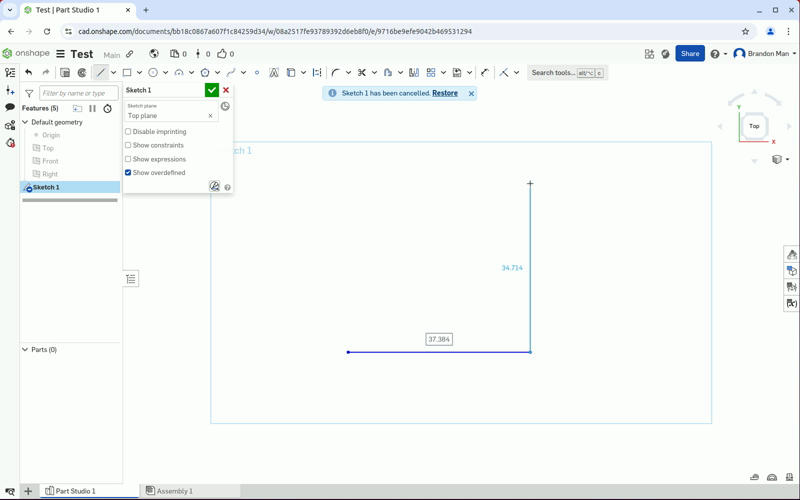
key_down(shift)
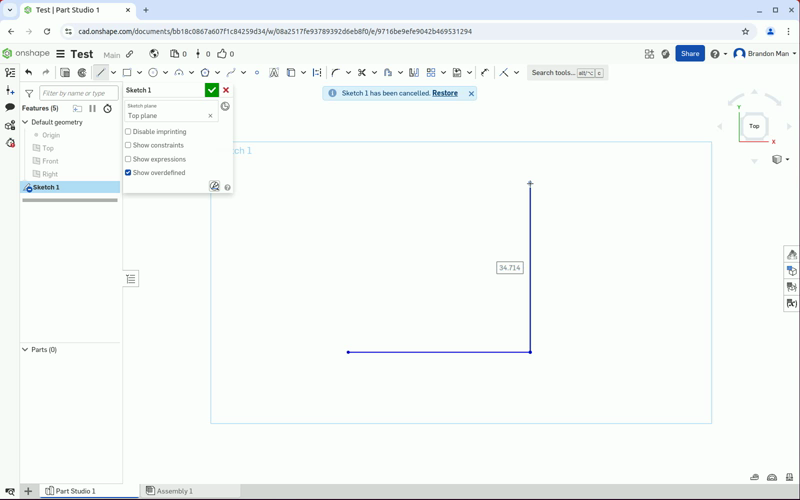
mouse_move(348, 183)
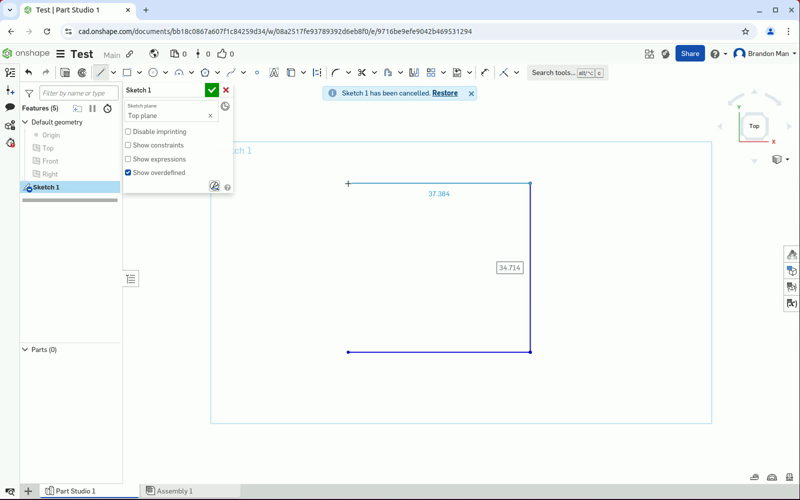
click(348, 183)
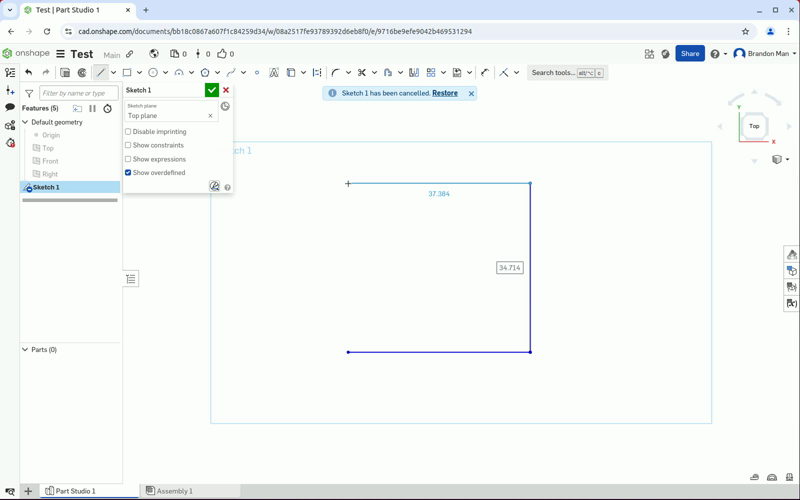
key_up(shift)
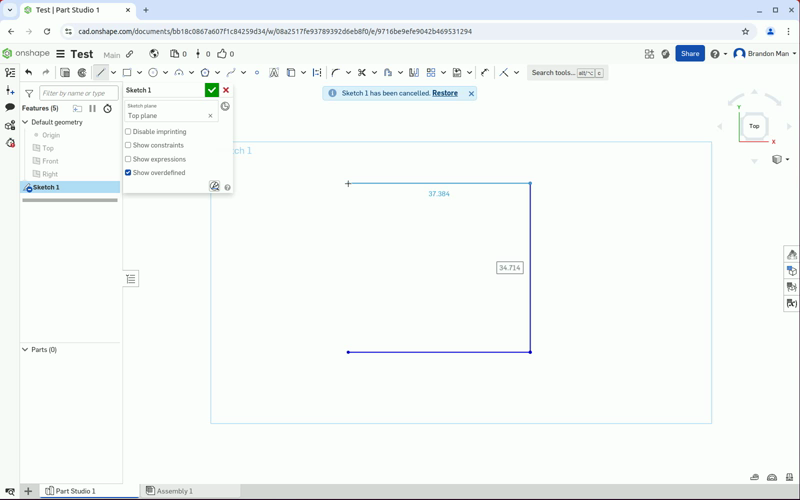
key_down(shift)
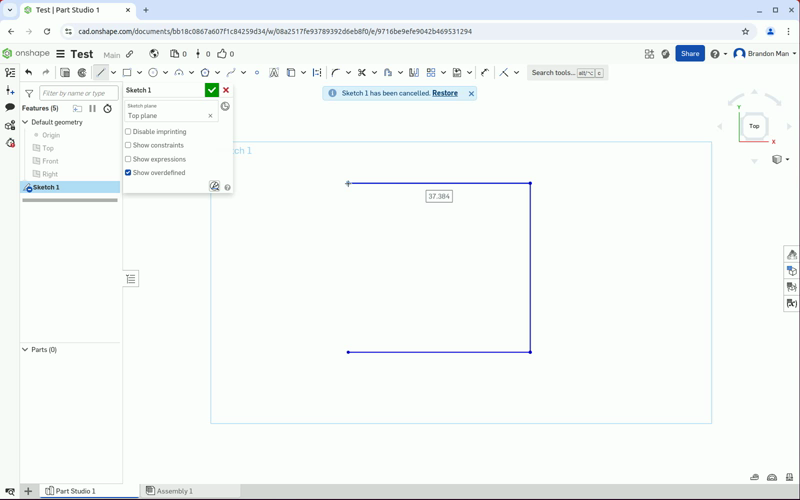
mouse_move(348, 352)
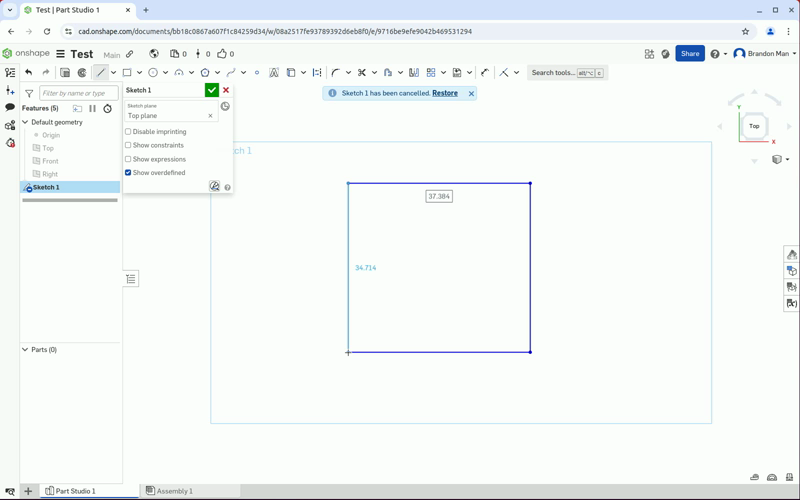
key_up(shift)
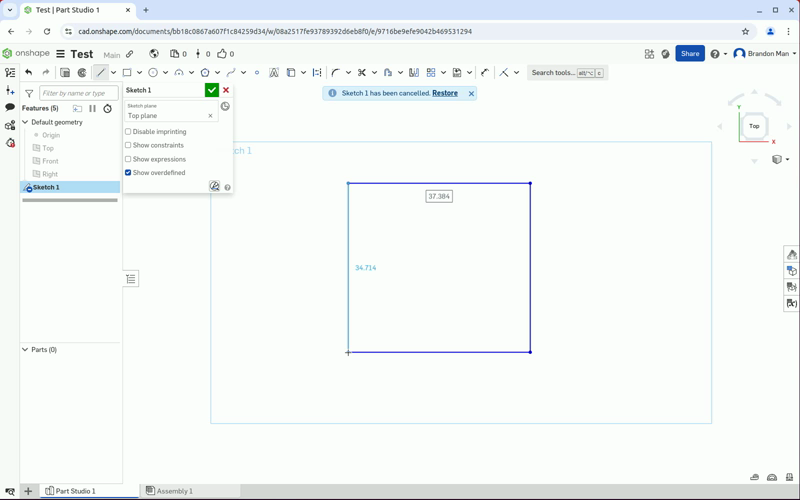
click(348, 352)
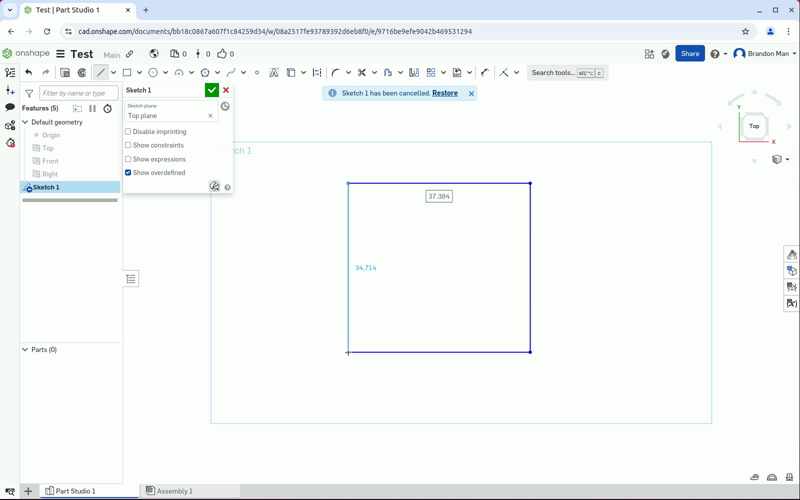
key(esc)
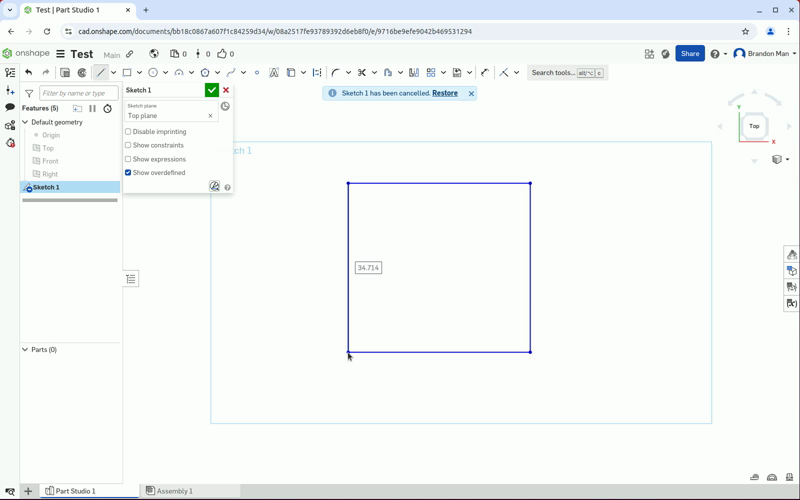
key(c)
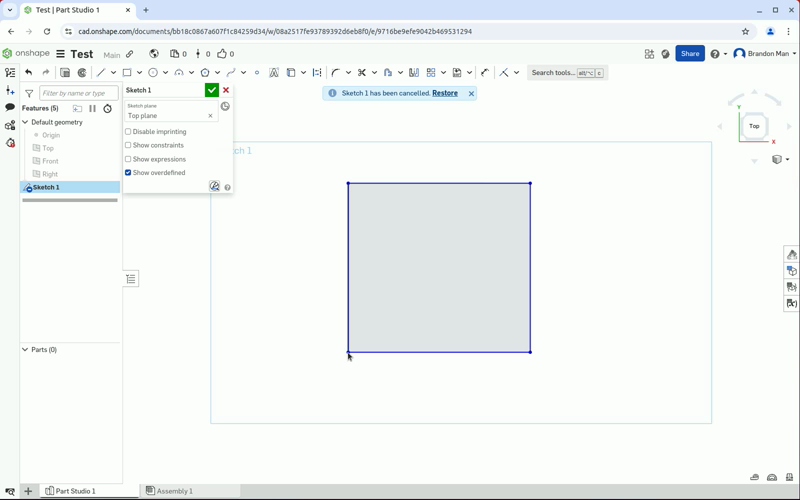
key_down(shift)
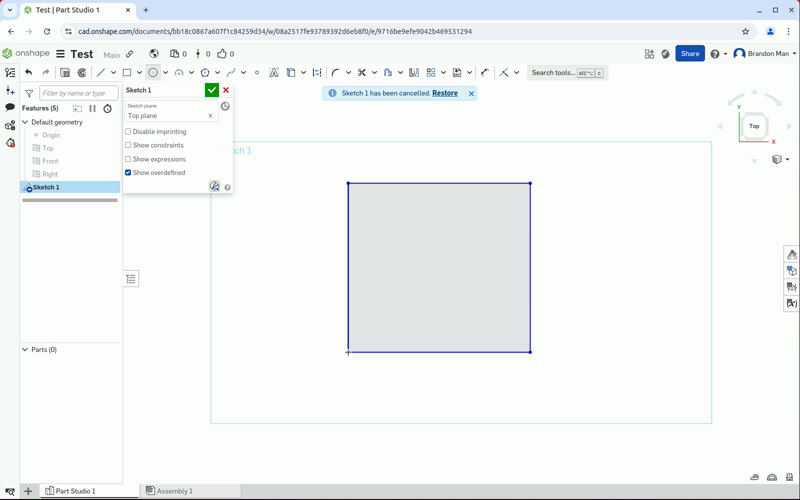
mouse_move(438, 283)
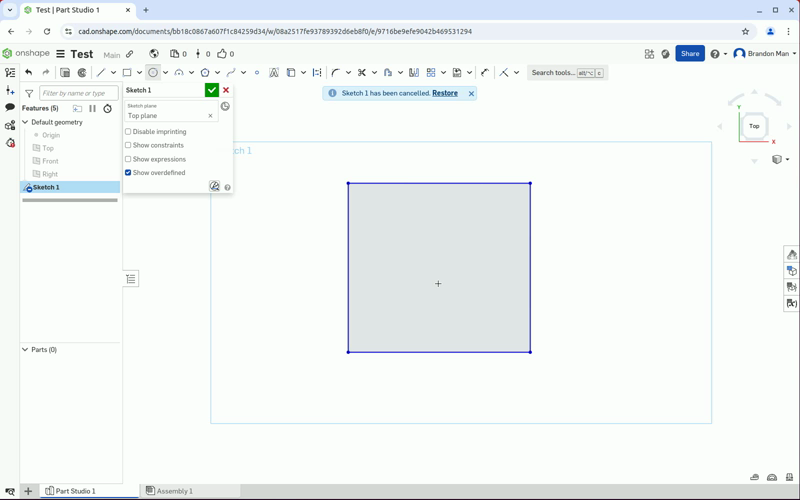
click(438, 283)
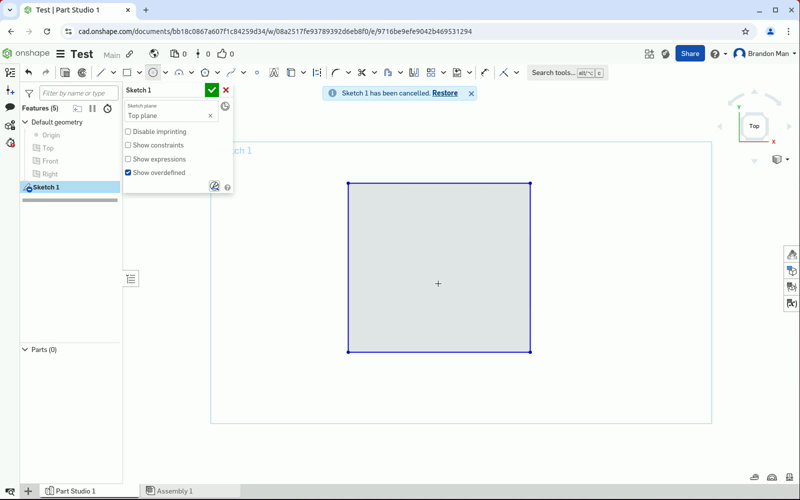
key_up(shift)
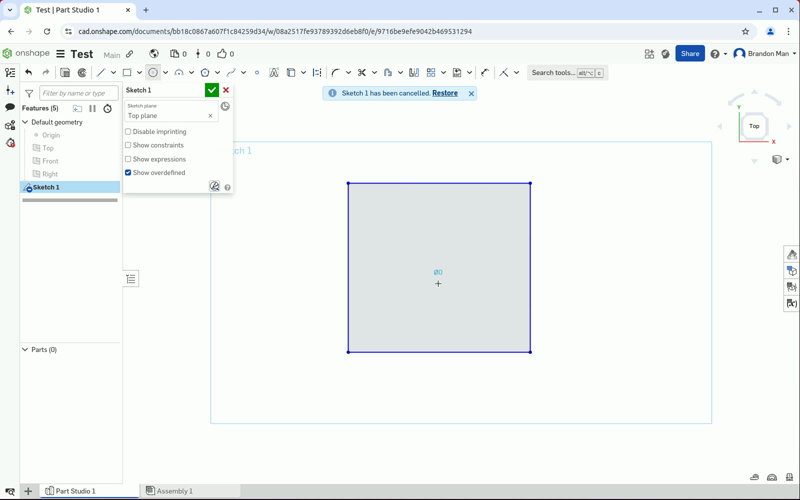
mouse_move(484, 283)
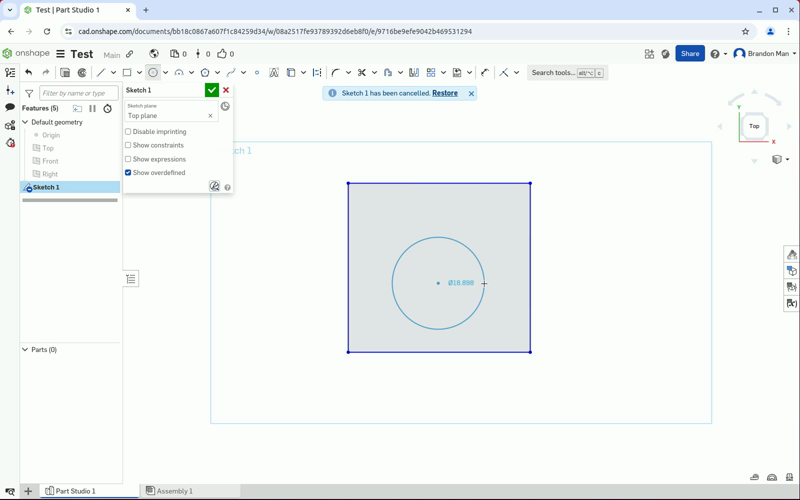
click(484, 283)
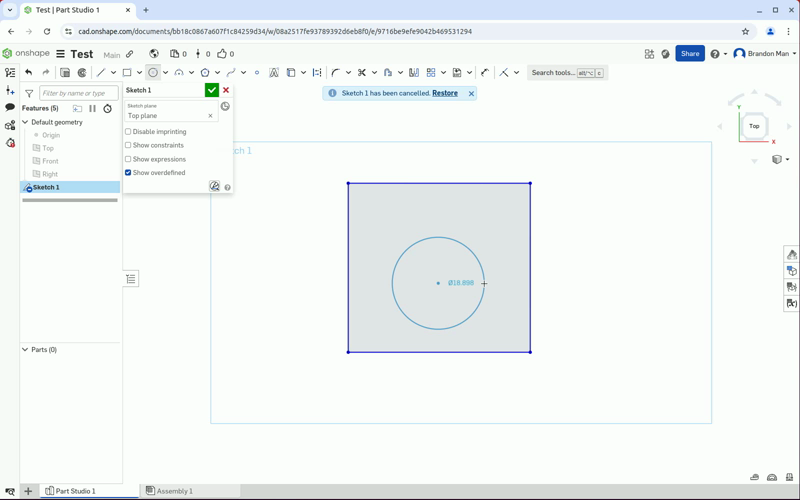
key(esc)
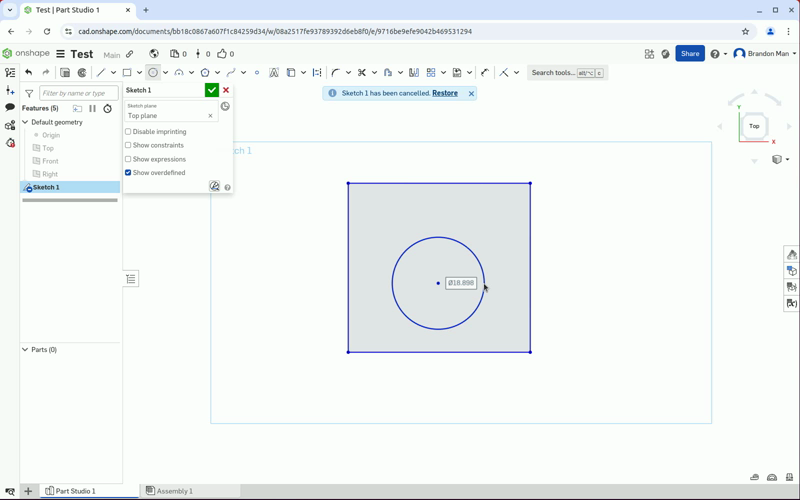
mouse_move(487, 237)
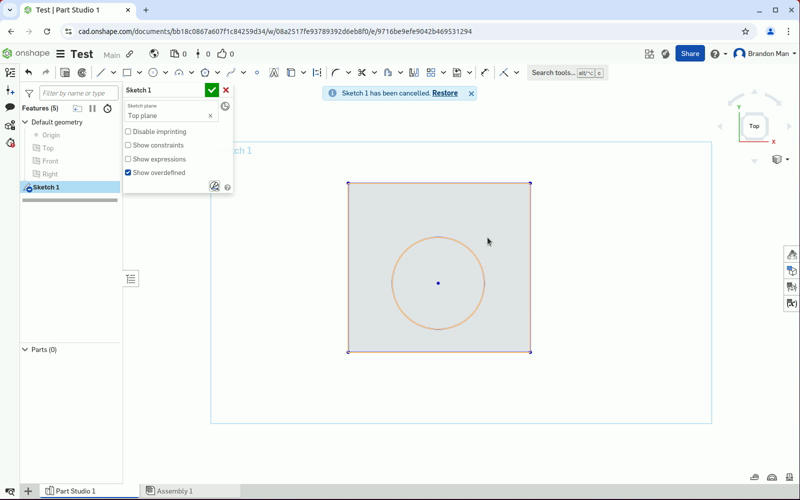
click(487, 237)
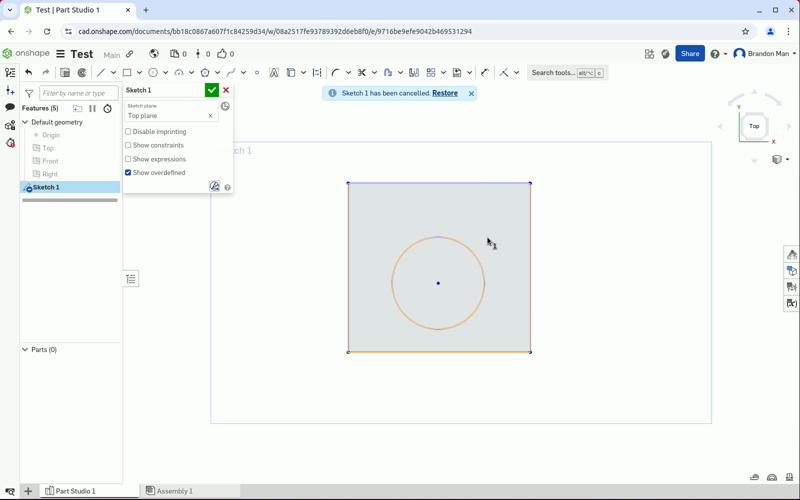
mouse_move(73, 352)
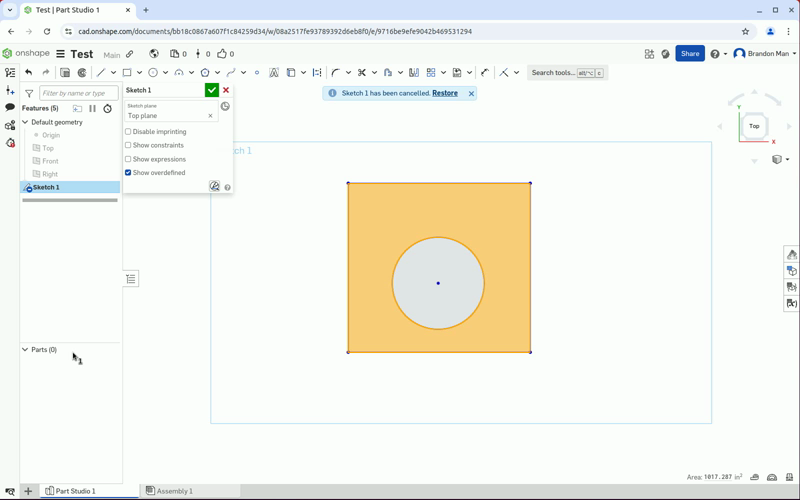
key(shift+y)
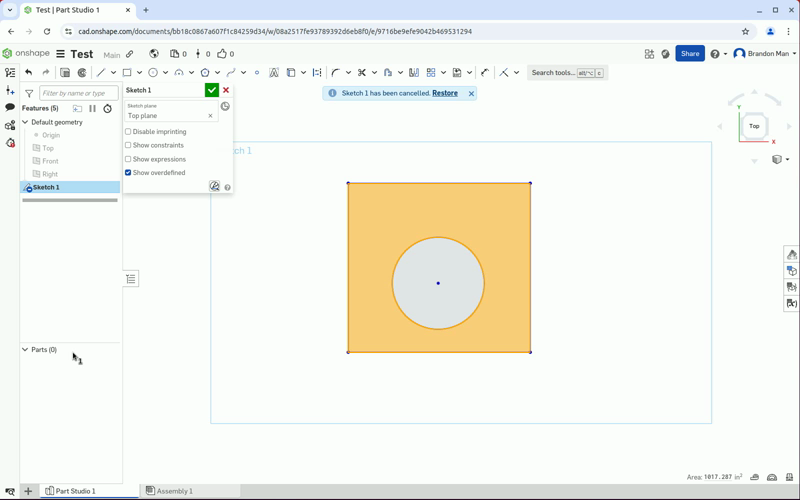
key(shift+e)
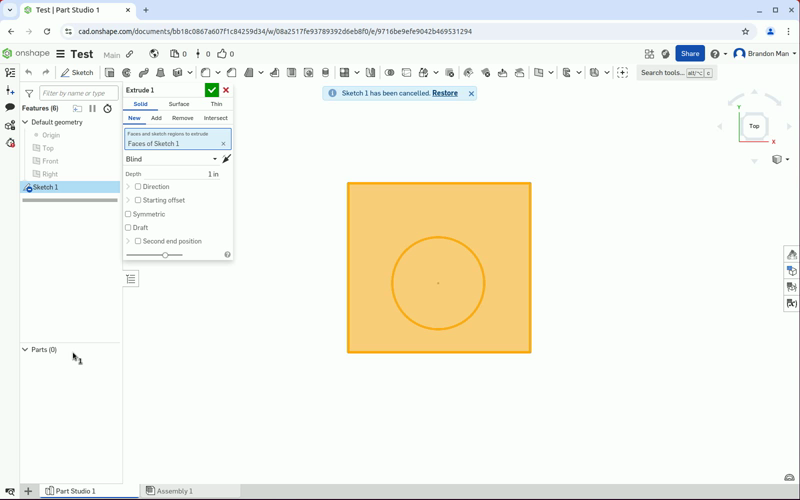
mouse_move(143, 106)
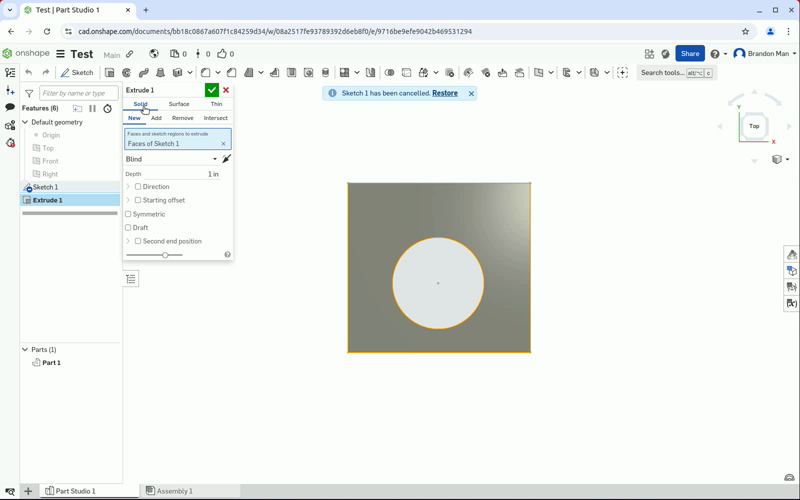
click(143, 106)
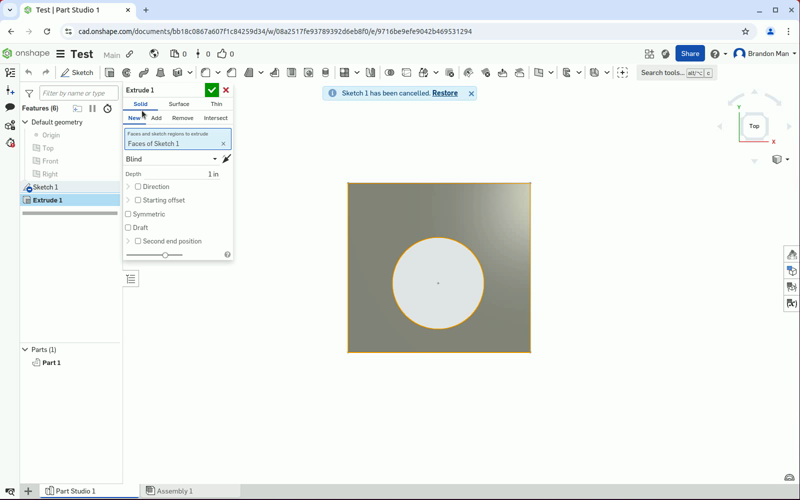
mouse_move(137, 120)
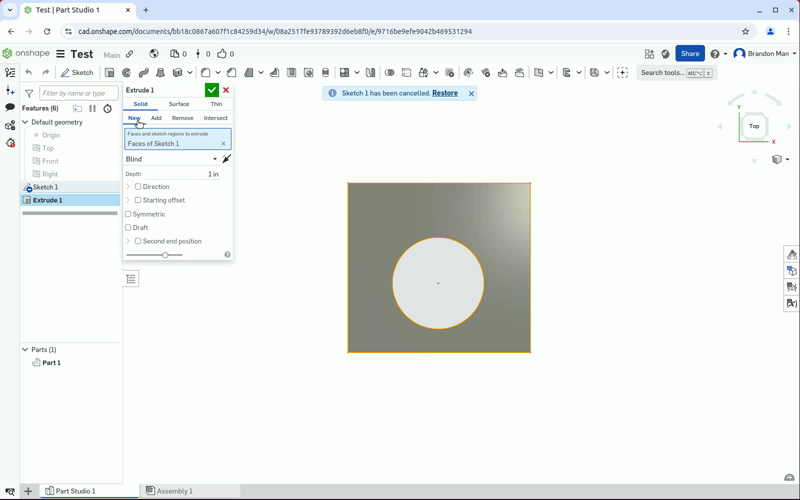
click(137, 120)
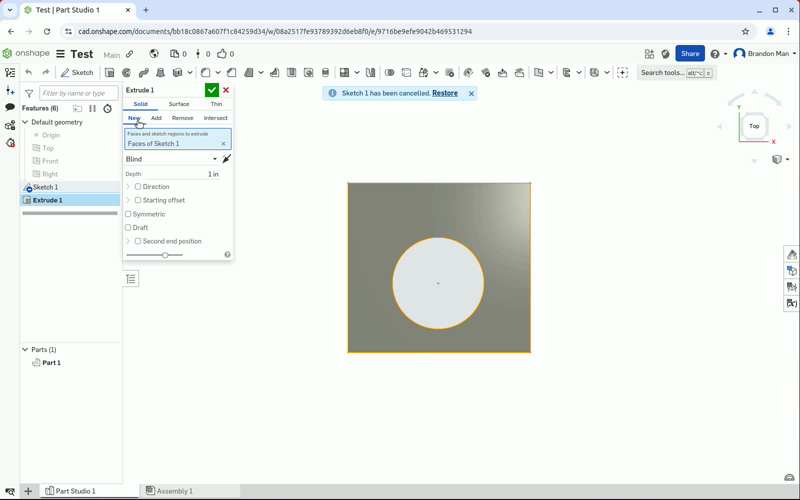
key(tab, 4)
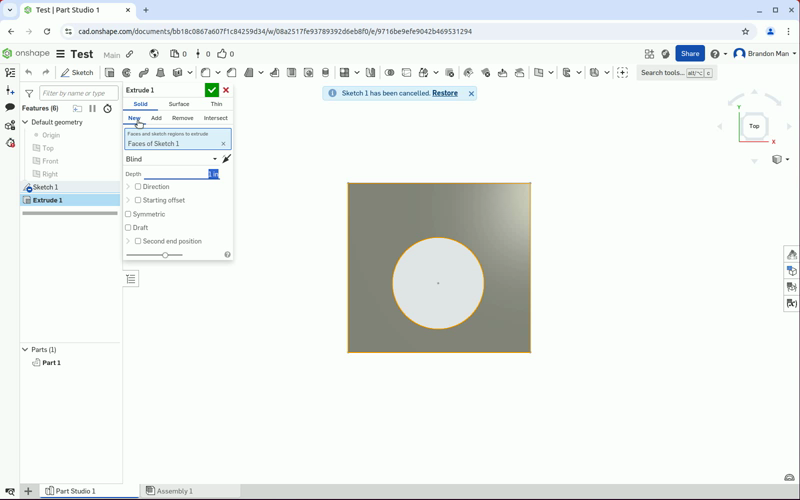
text(13.721)
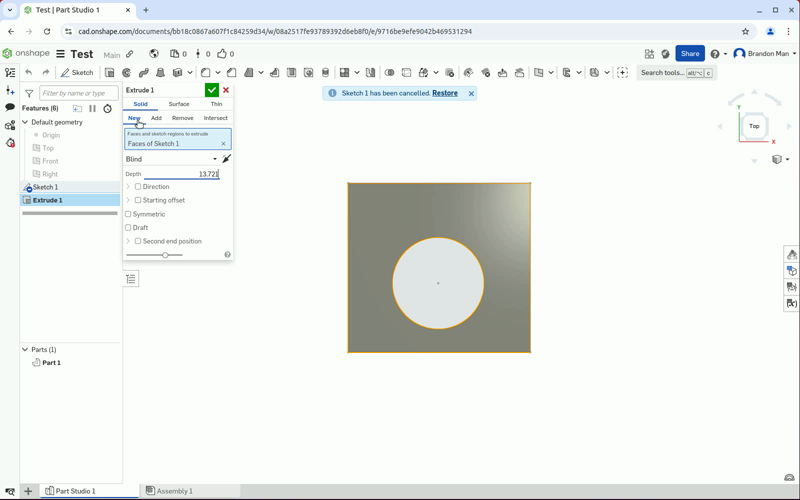
key(enter)
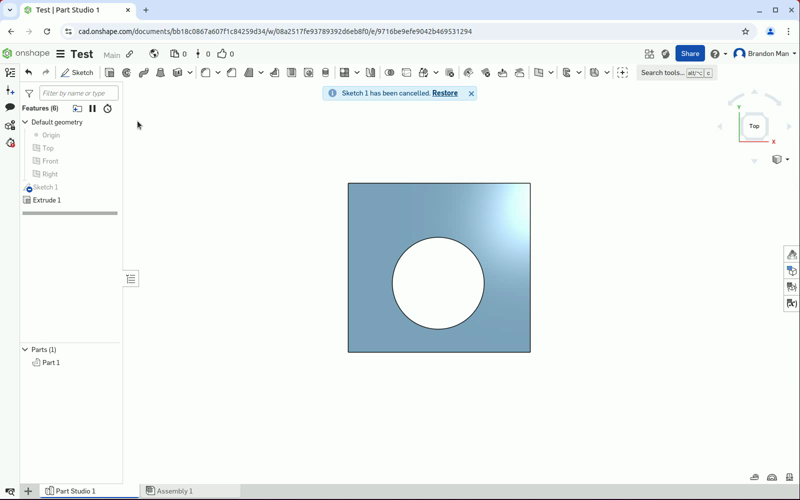
key(shift+h)
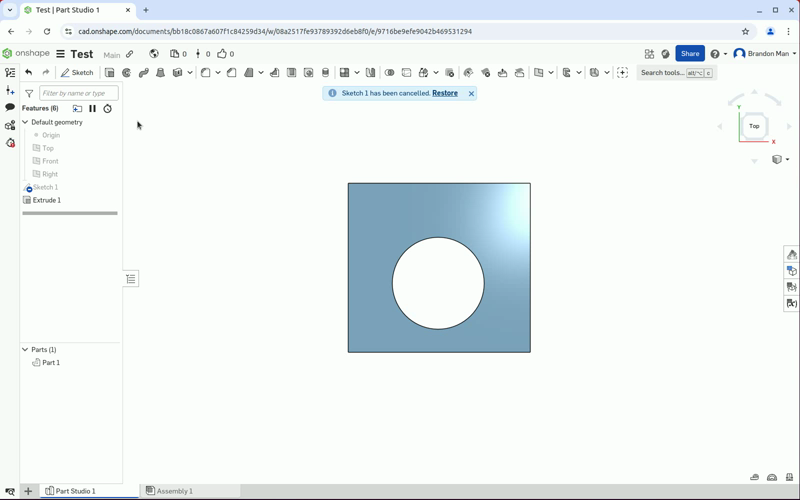
key(shift+h)
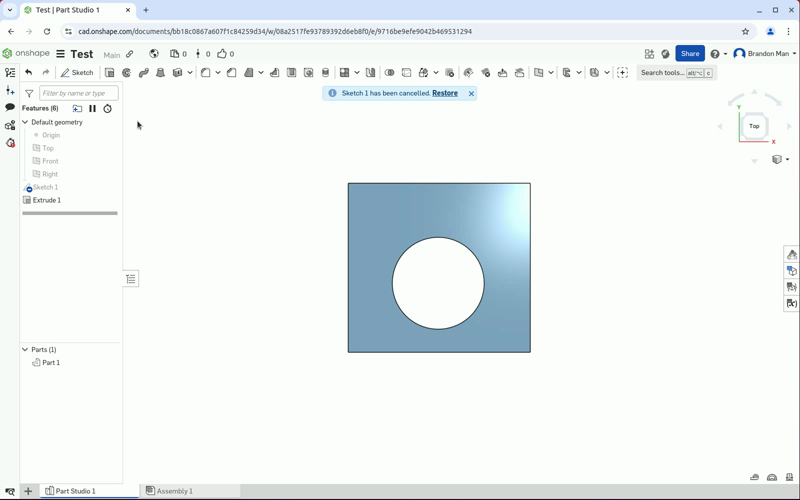
mouse_move(73, 189)
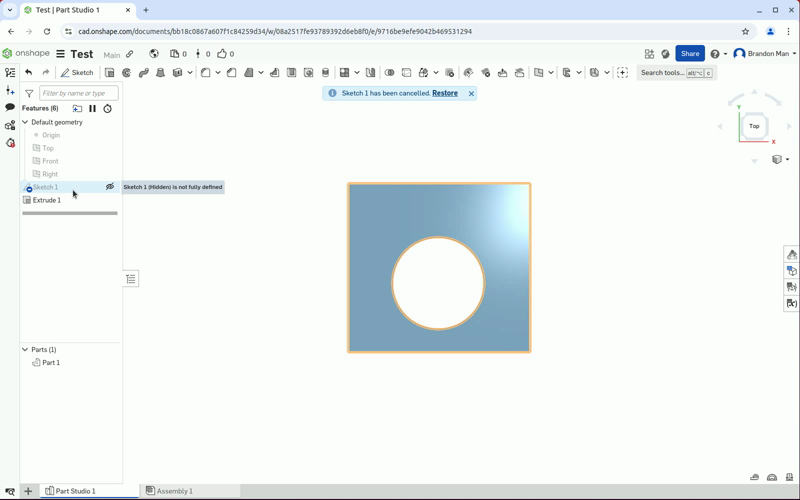
click(73, 189)
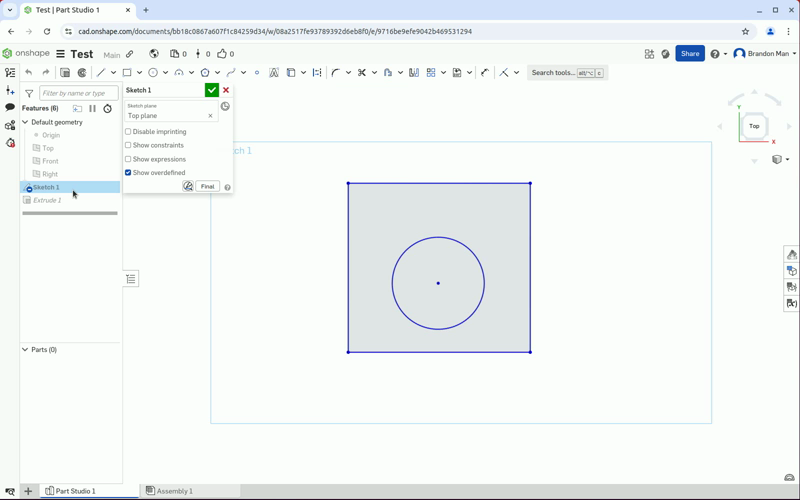
mouse_move(229, 92)
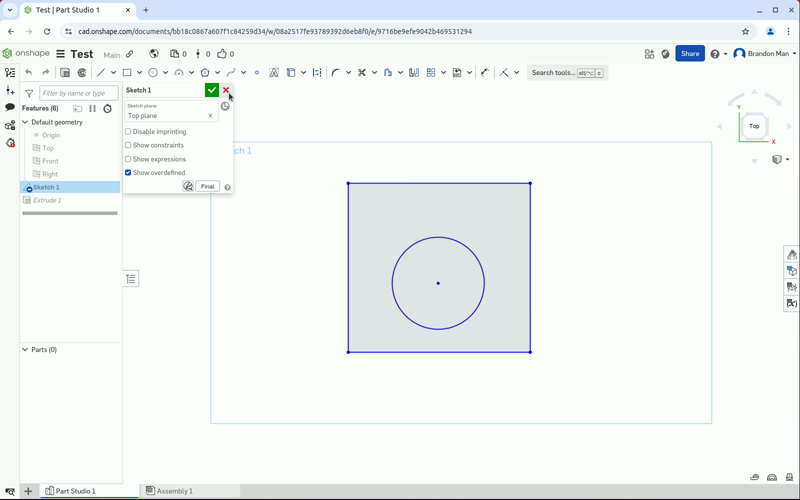
click(229, 92)
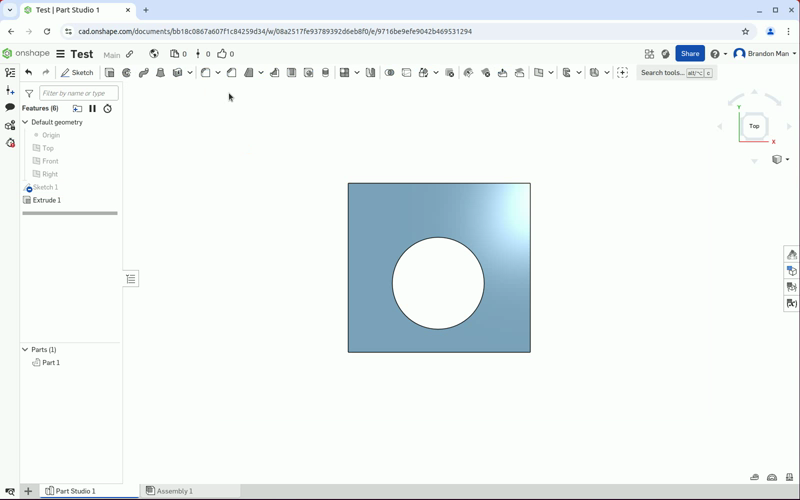
mouse_move(541, 75)
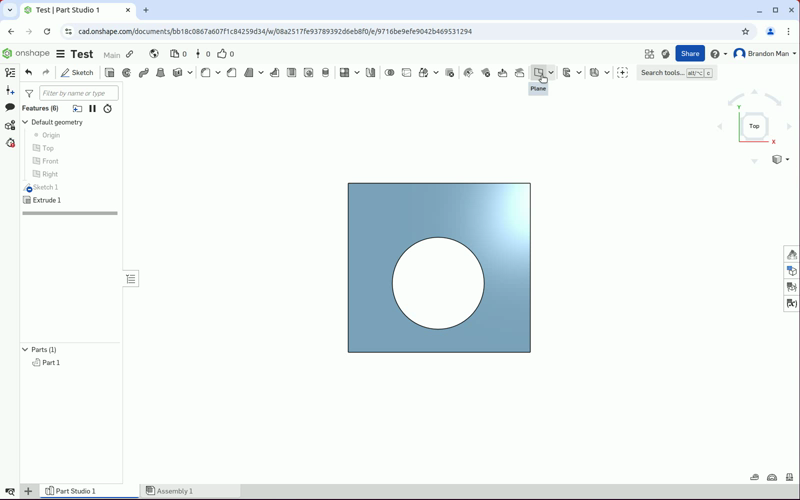
click(541, 75)
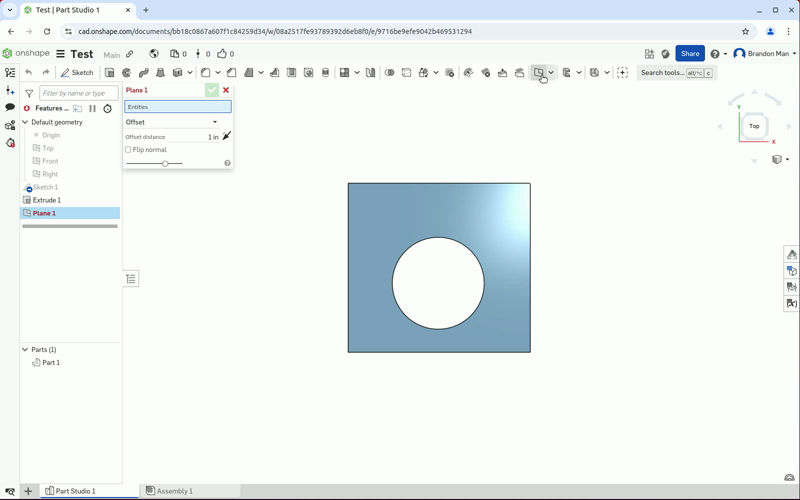
mouse_move(73, 150)
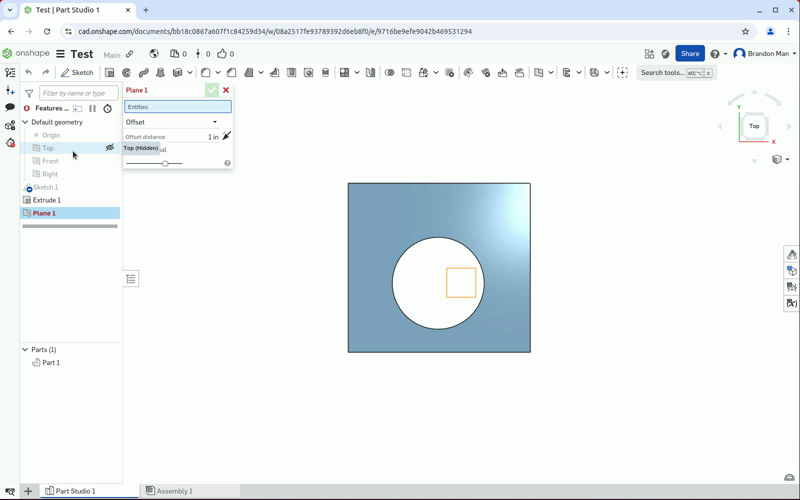
click(73, 150)
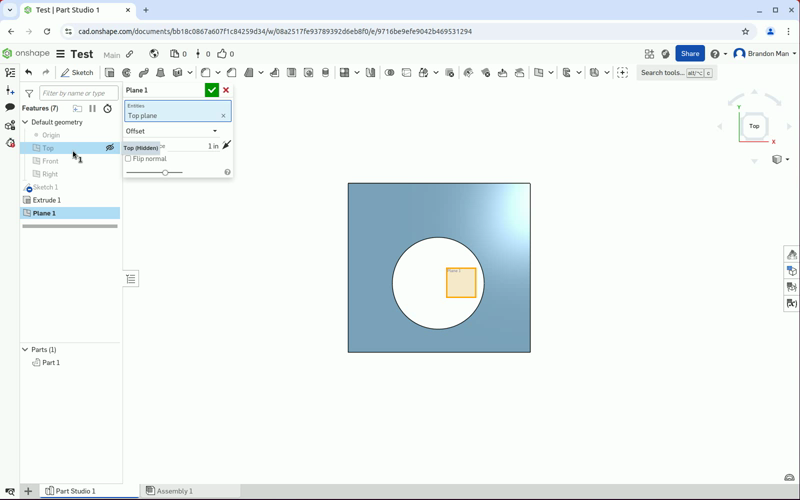
key(tab, 2)
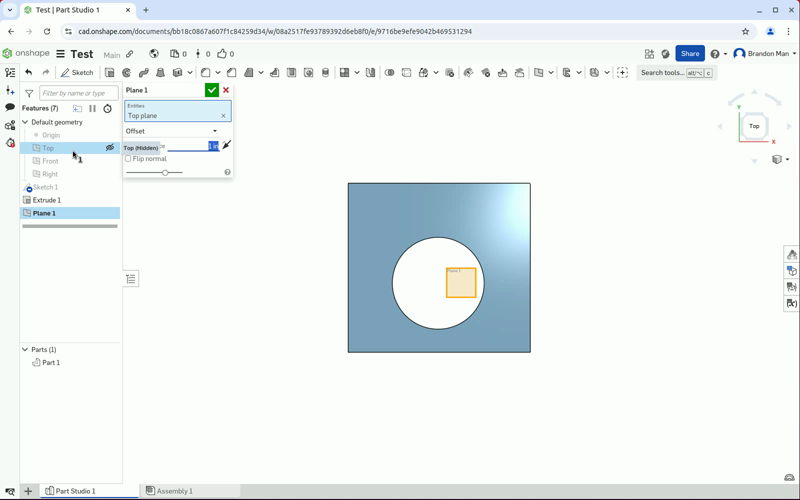
text(13.711)
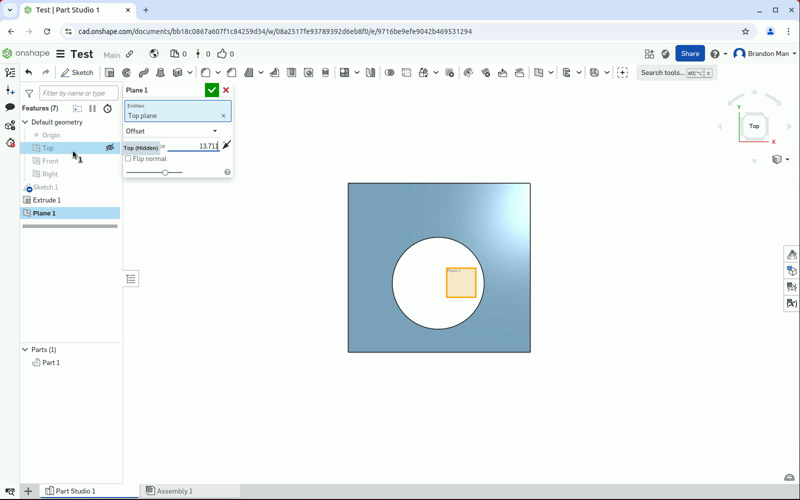
key(enter, 2)
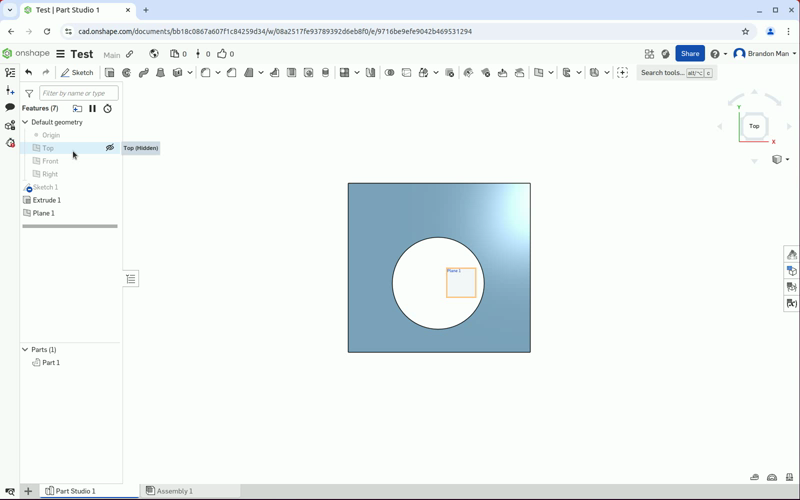
key(shift+s)
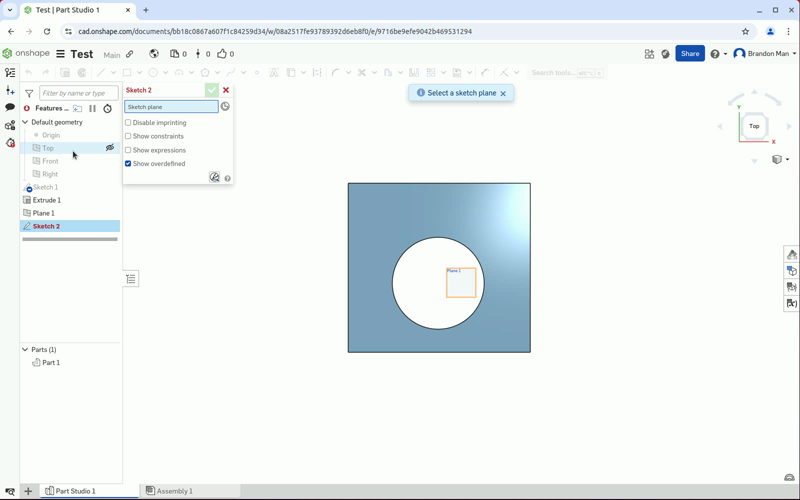
mouse_move(73, 215)
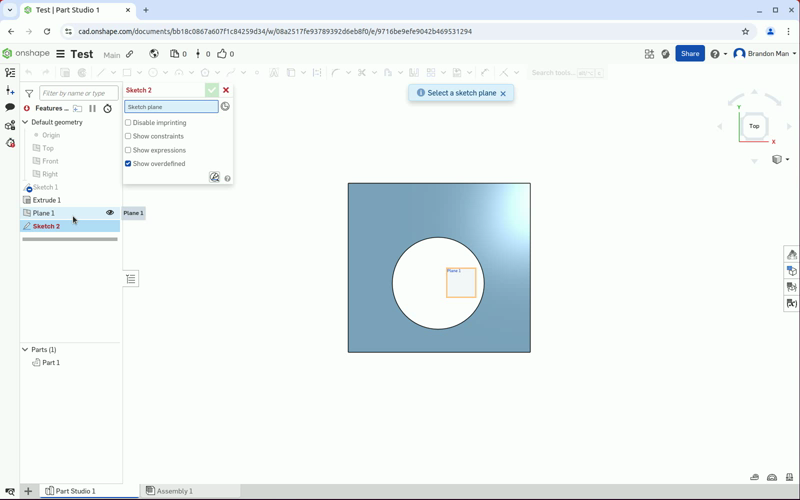
click(73, 215)
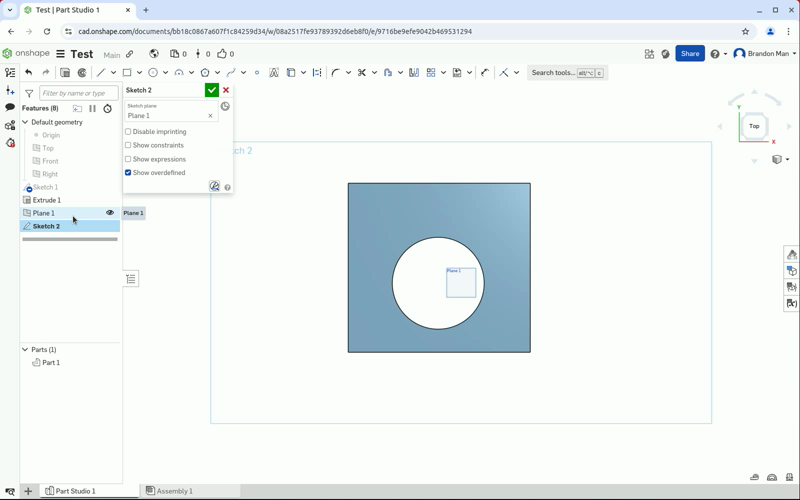
mouse_move(73, 352)
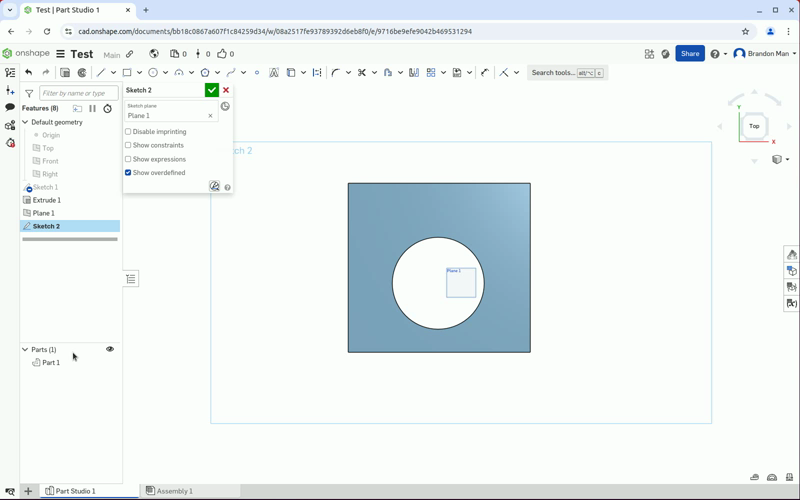
key(y)
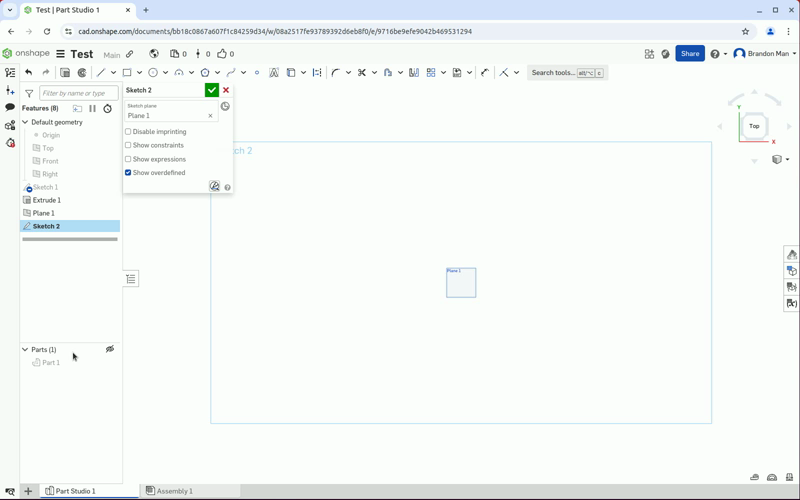
key(c)
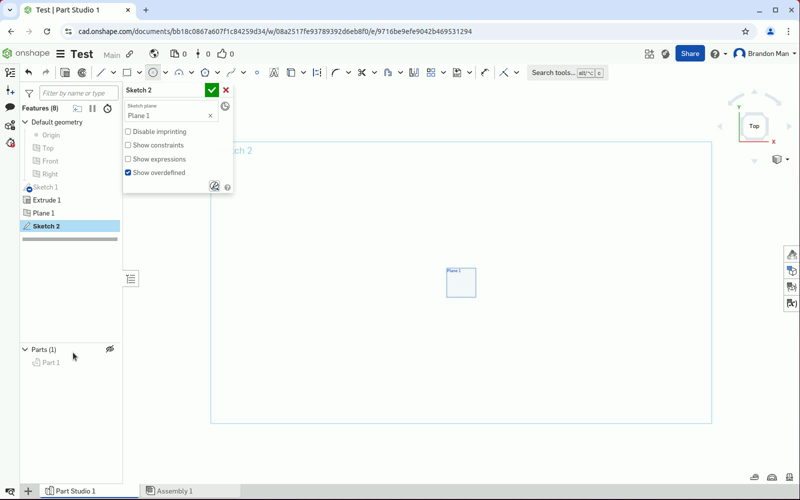
key_down(shift)
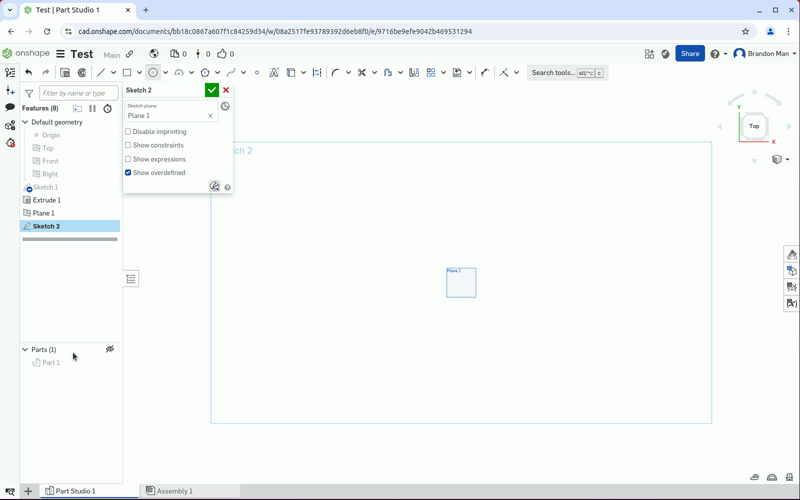
mouse_move(383, 236)
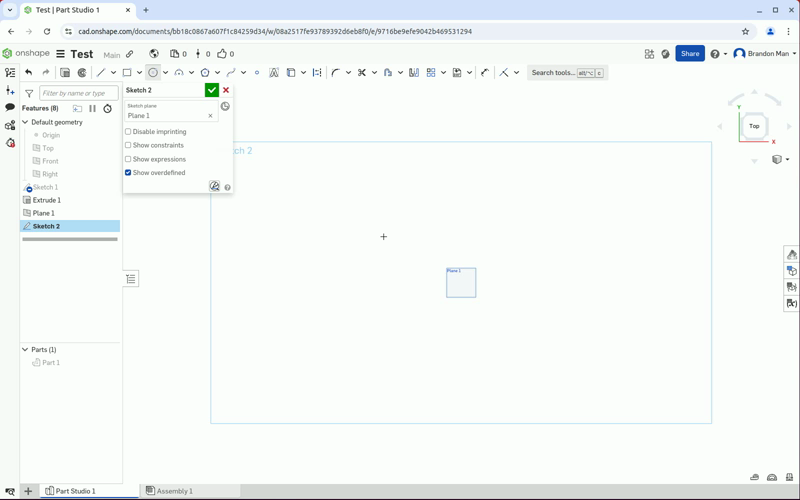
click(383, 236)
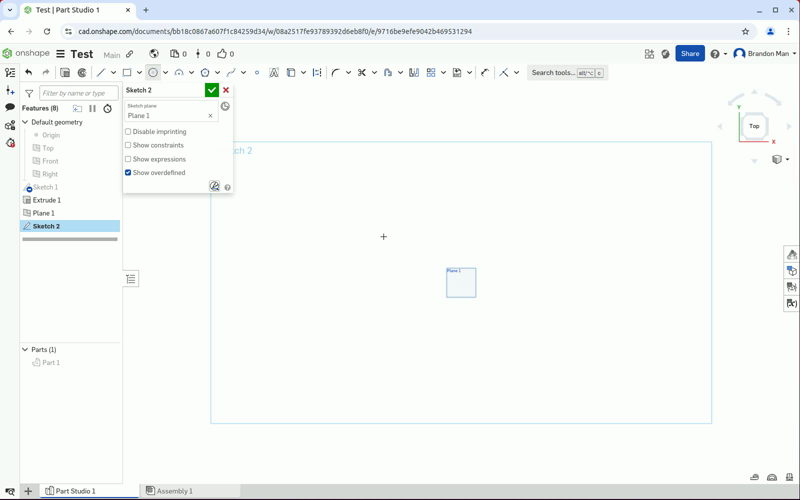
key_up(shift)
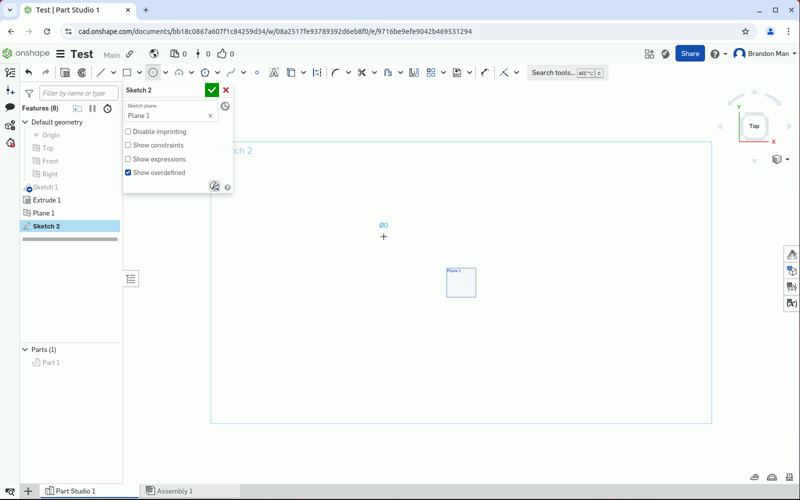
mouse_move(401, 236)
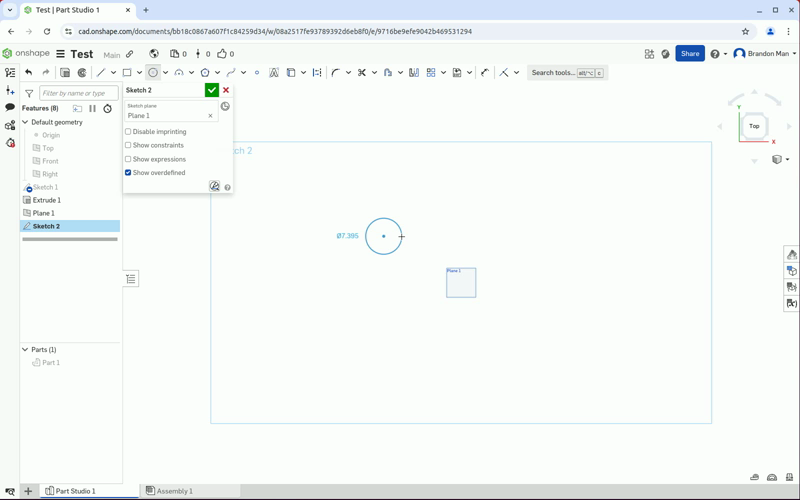
click(401, 236)
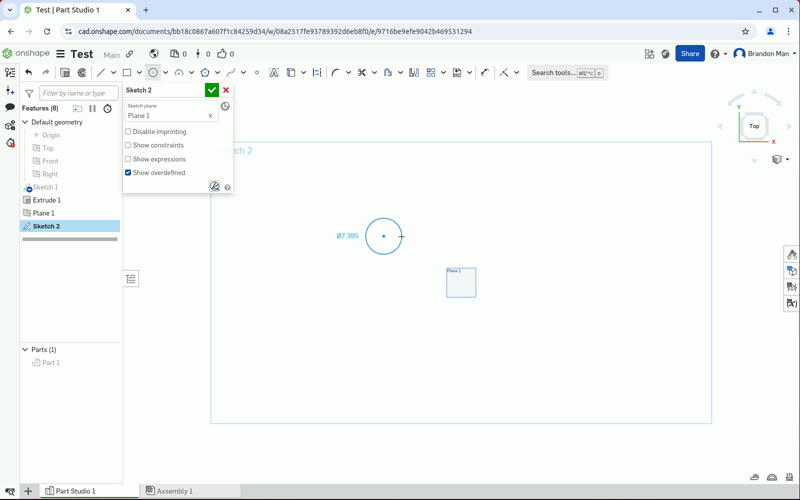
key(esc)
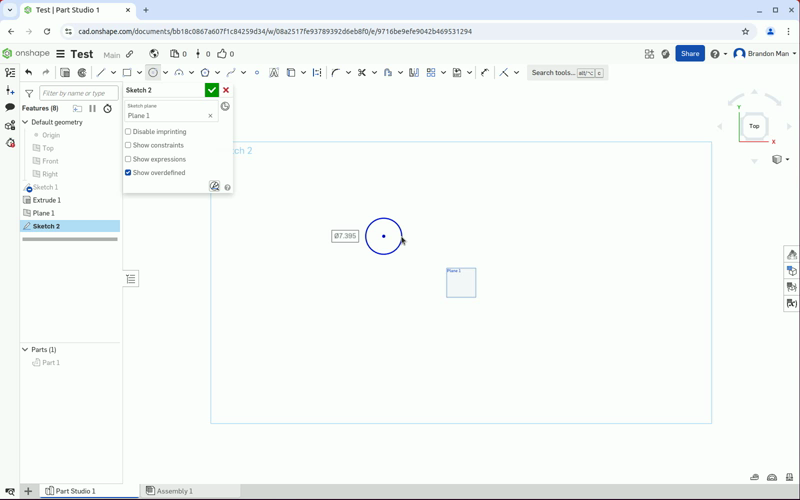
mouse_move(389, 224)
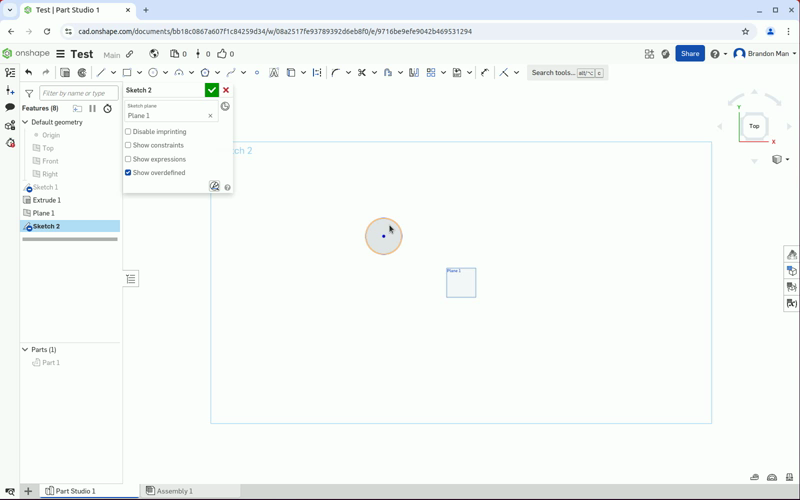
scroll(6)
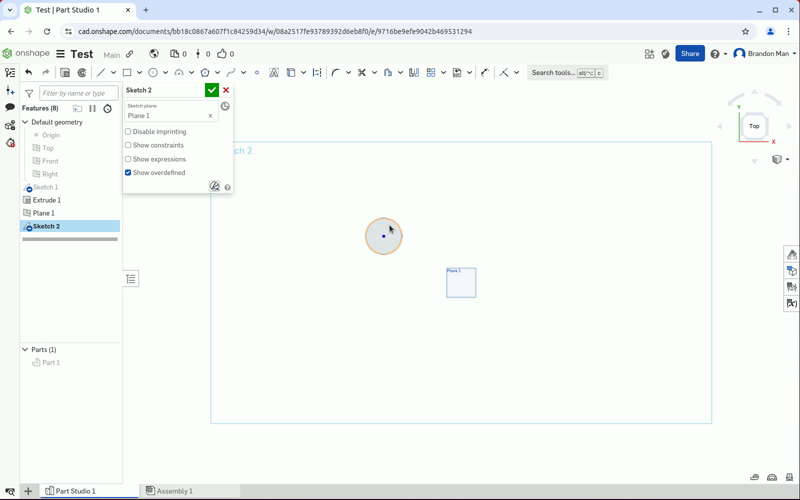
scroll(6)
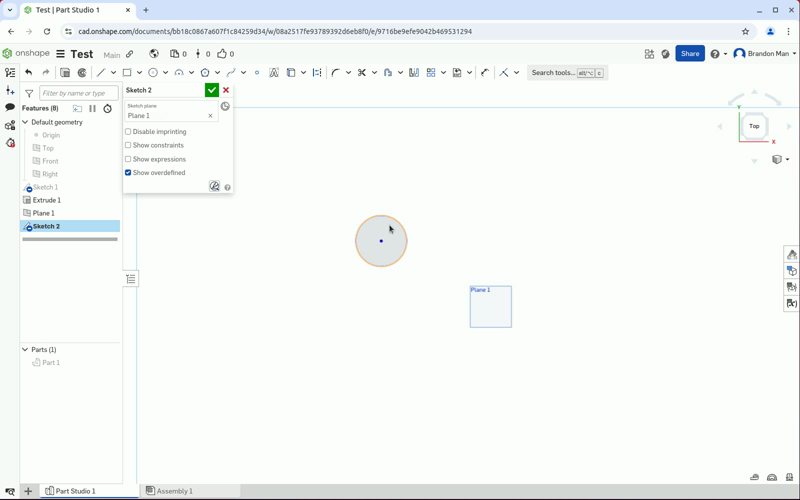
scroll(6)
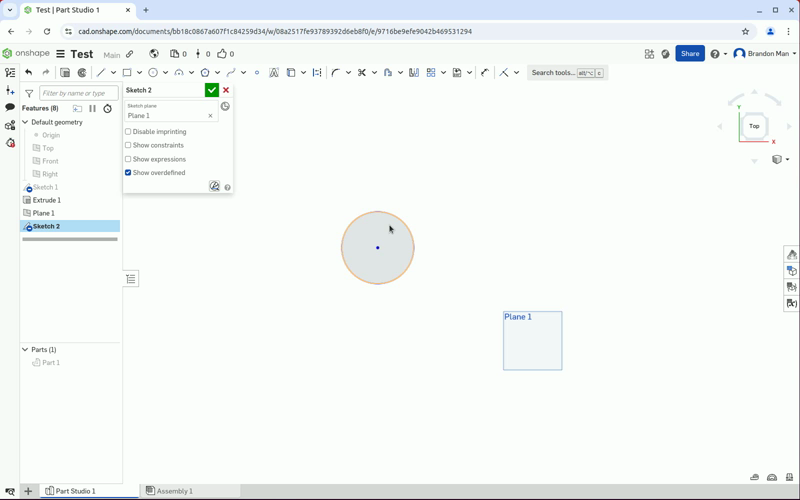
scroll(6)
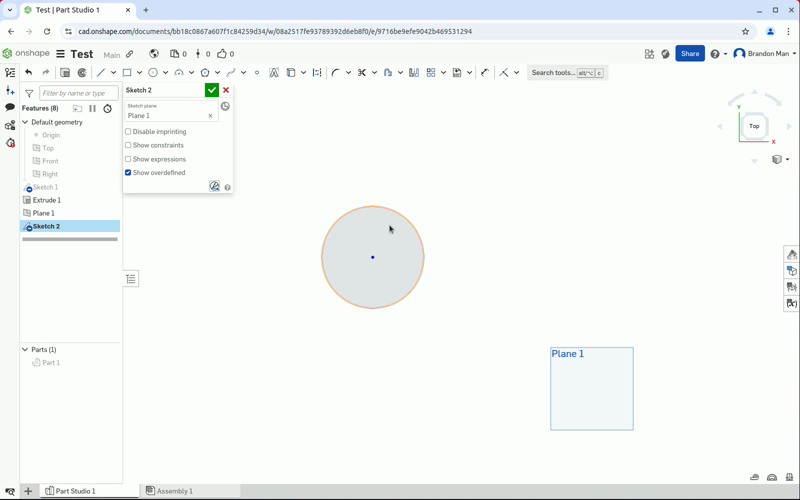
scroll(6)
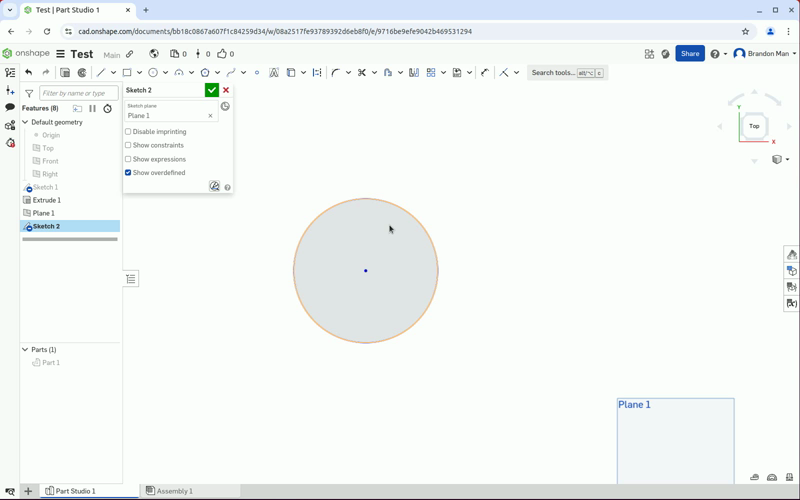
scroll(6)
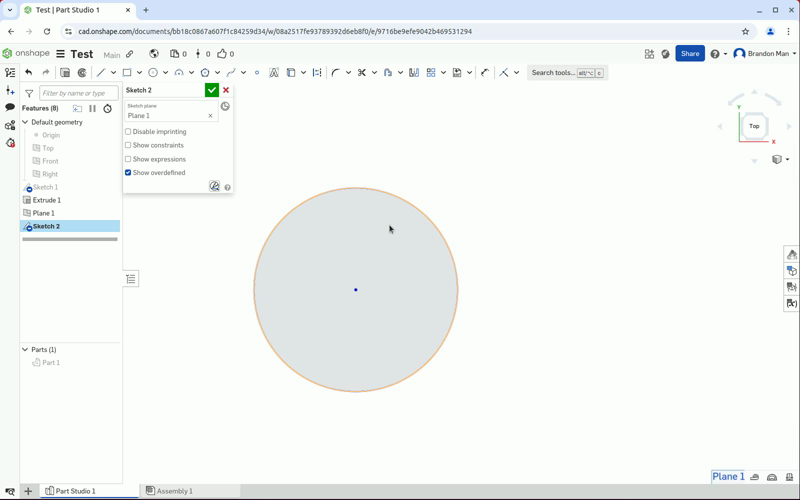
scroll(6)
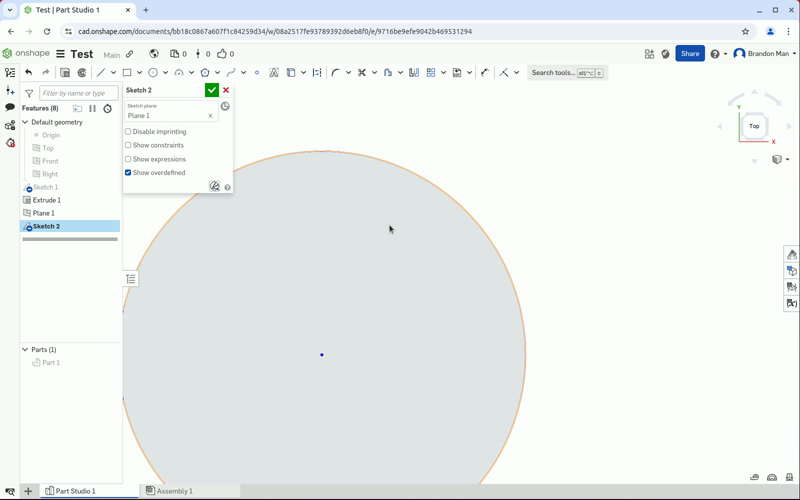
click(389, 224)
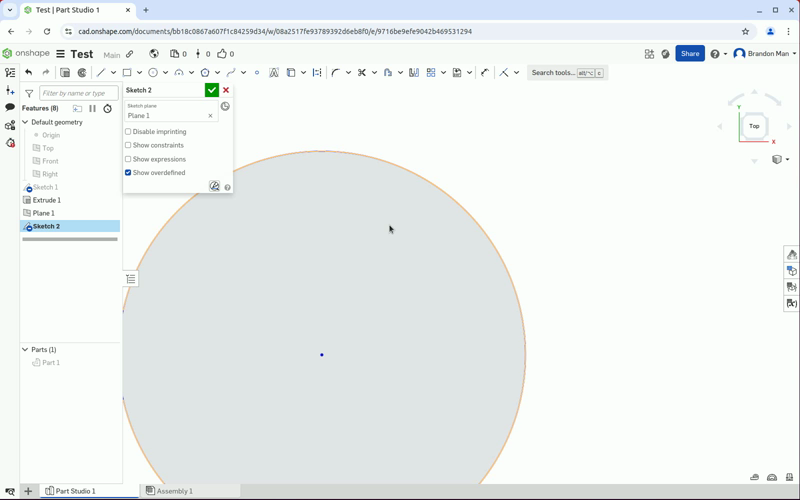
scroll(-6)
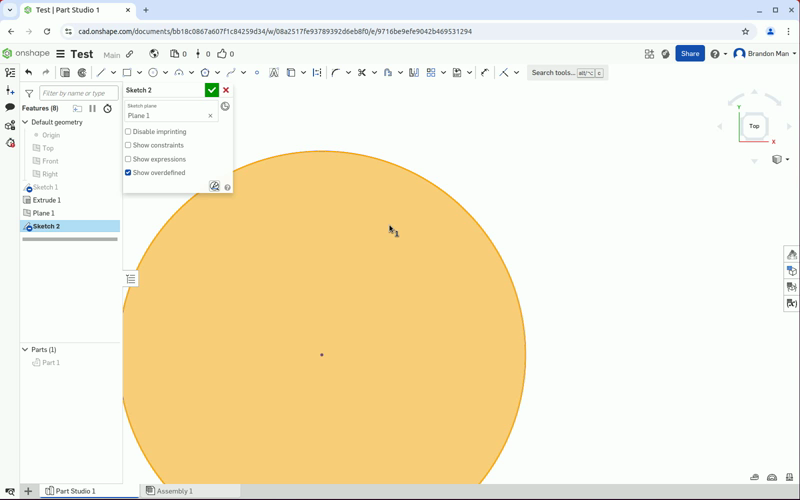
scroll(-6)
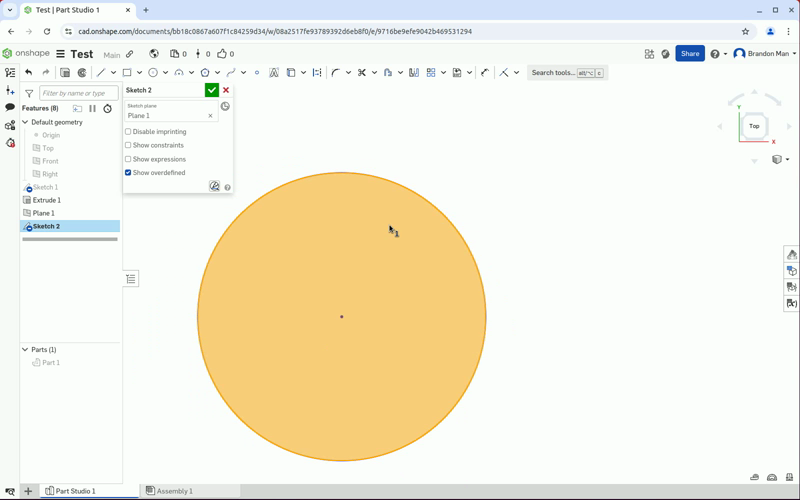
scroll(-6)
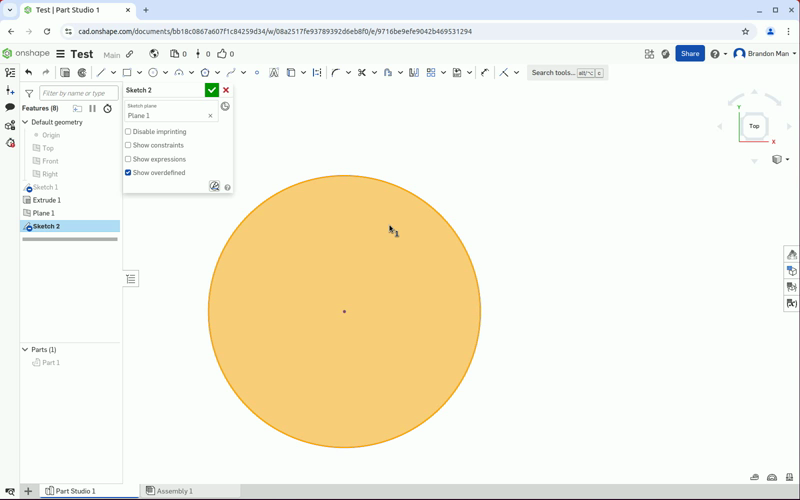
scroll(-6)
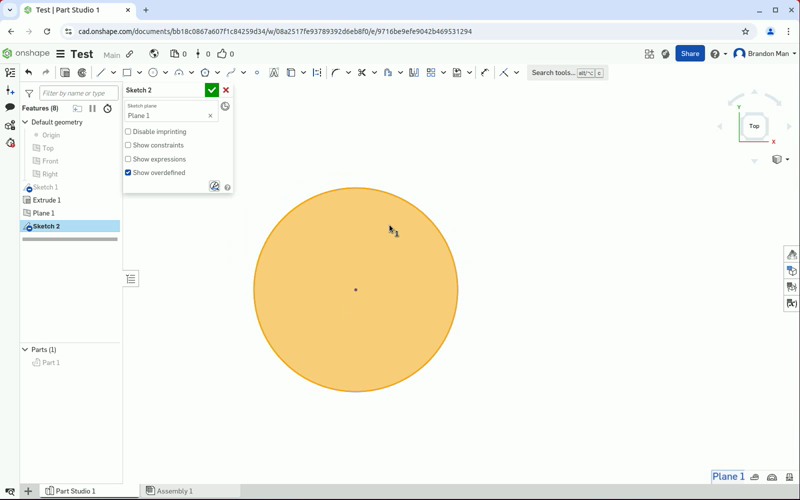
scroll(-6)
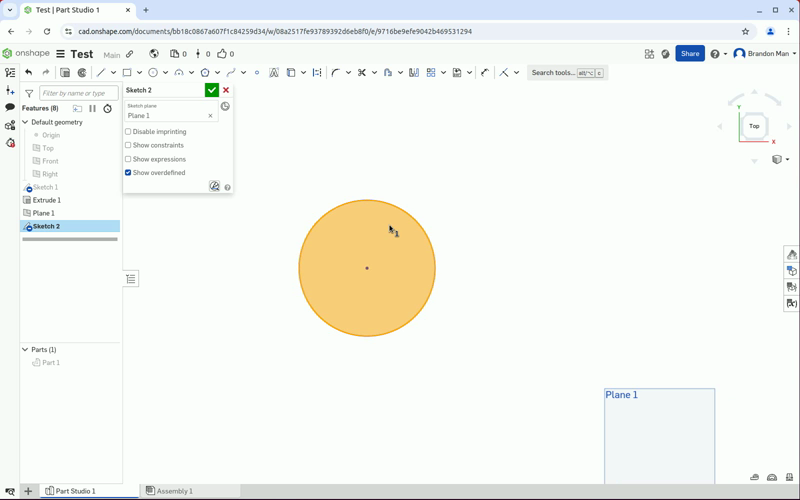
scroll(-6)
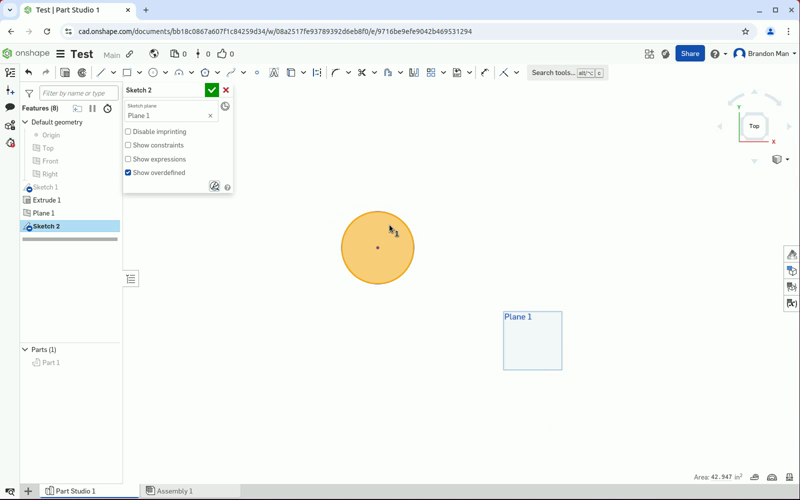
scroll(-6)
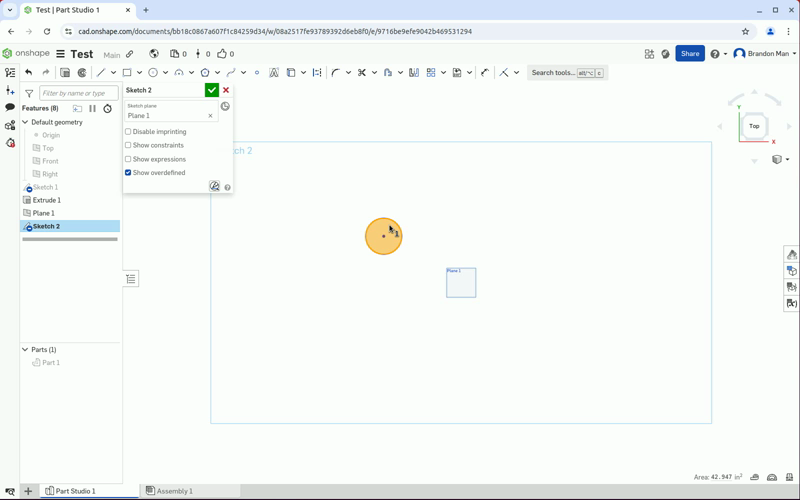
mouse_move(73, 352)
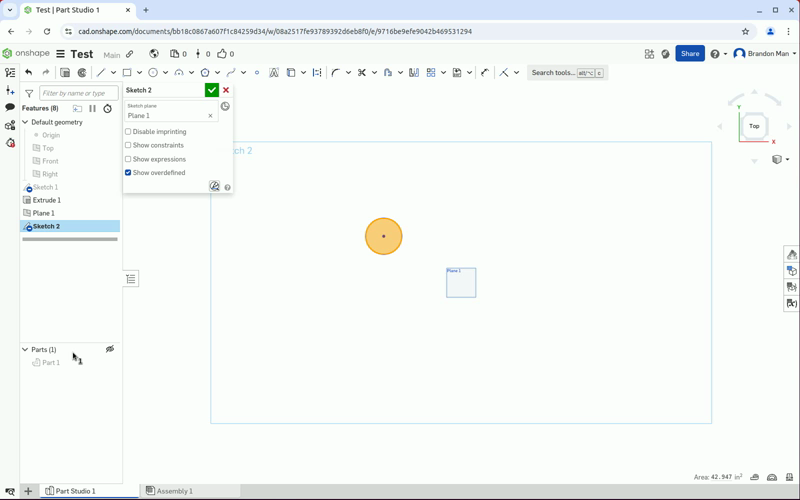
key(shift+y)
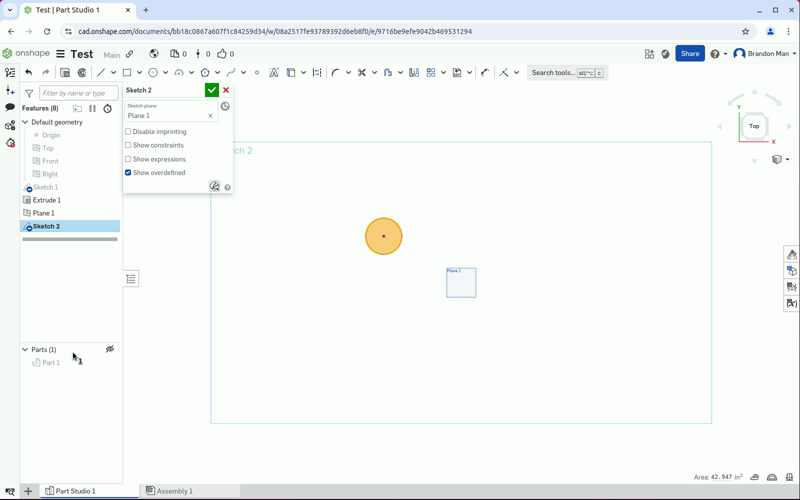
key(shift+e)
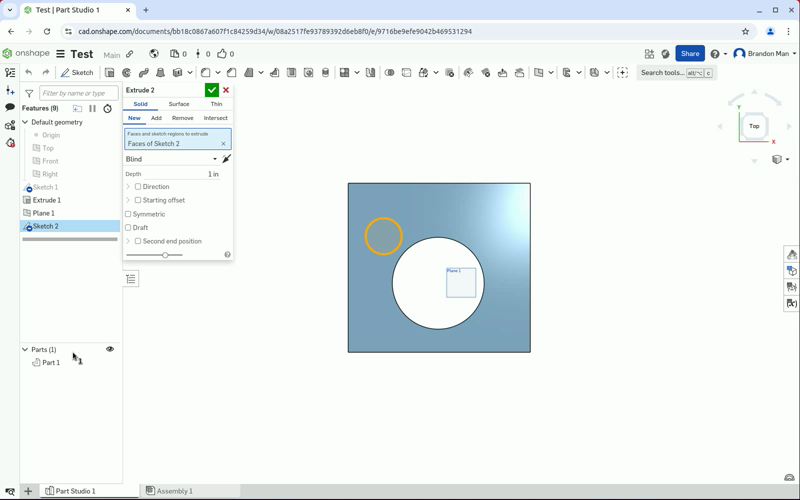
mouse_move(143, 106)
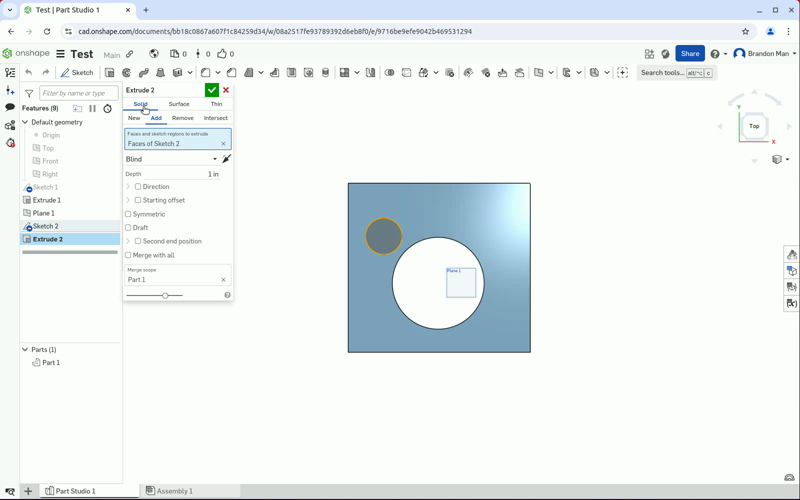
click(143, 106)
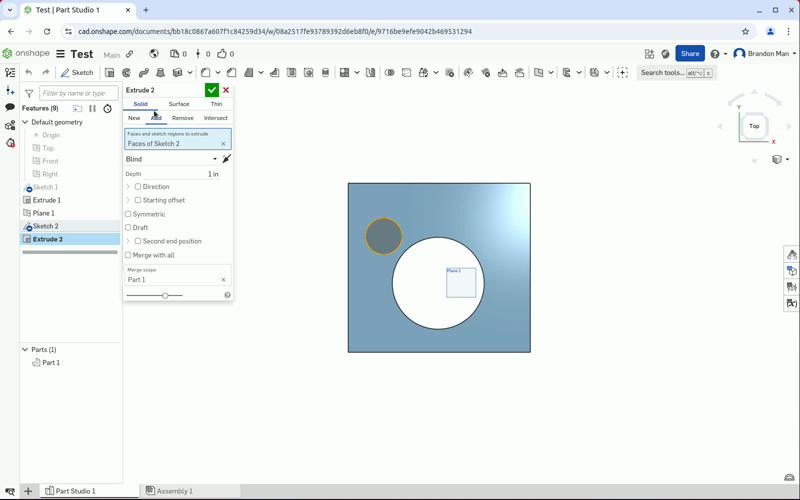
mouse_move(186, 120)
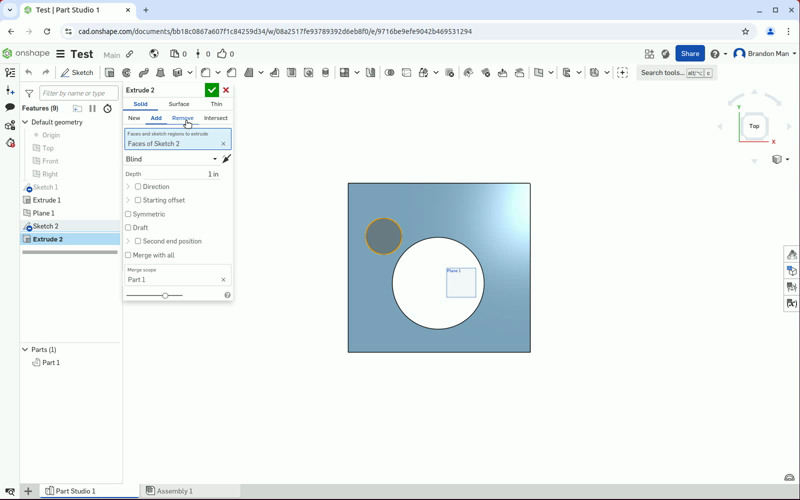
click(186, 120)
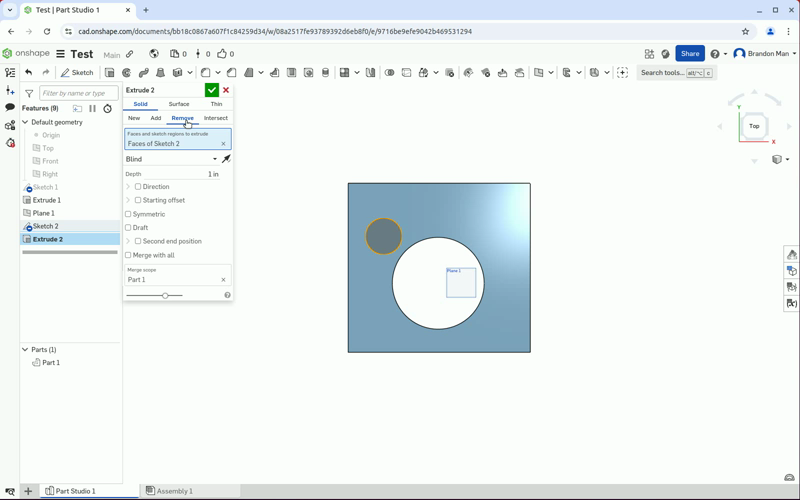
key(tab, 4)
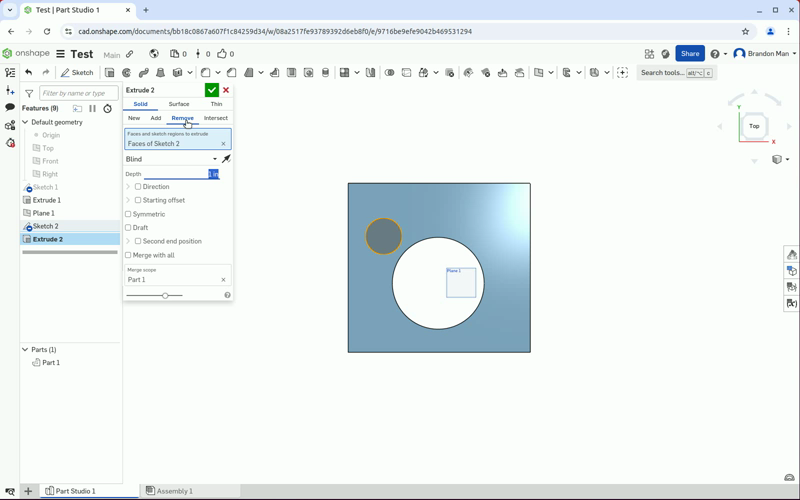
text(13.721)
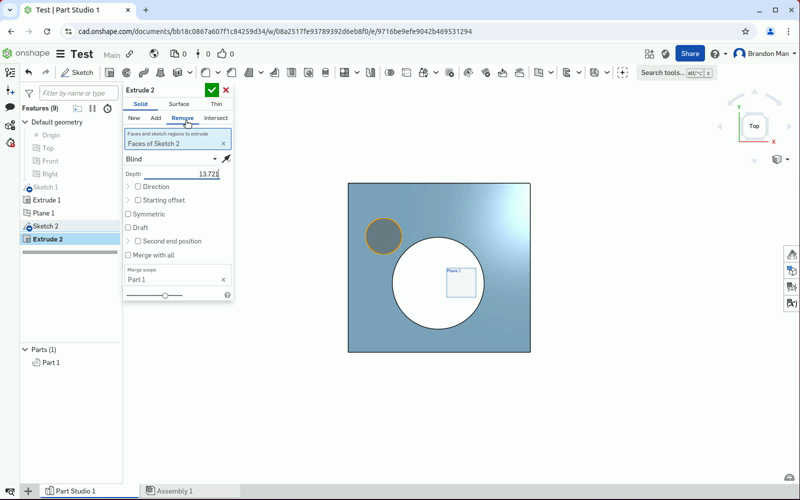
key(tab, 6)
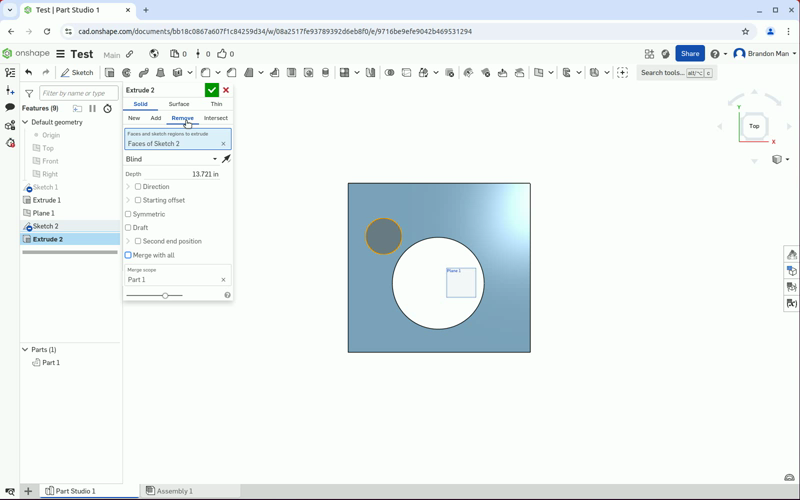
key(space)
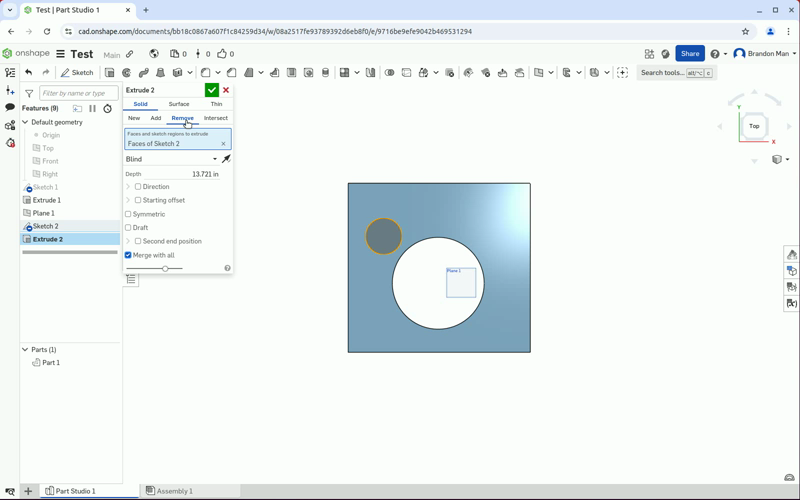
key(enter)
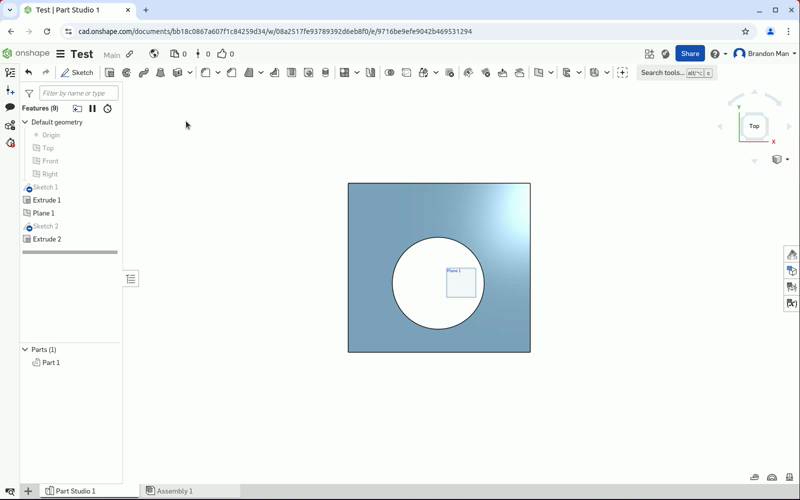
key(shift+h)
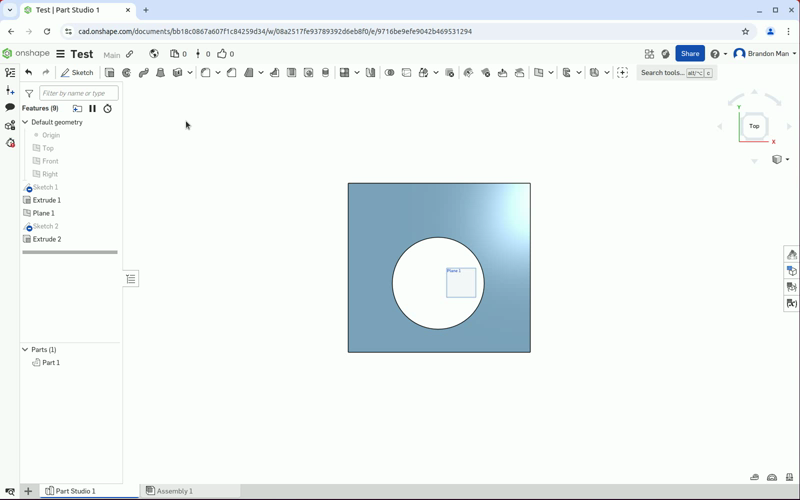
key(shift+h)
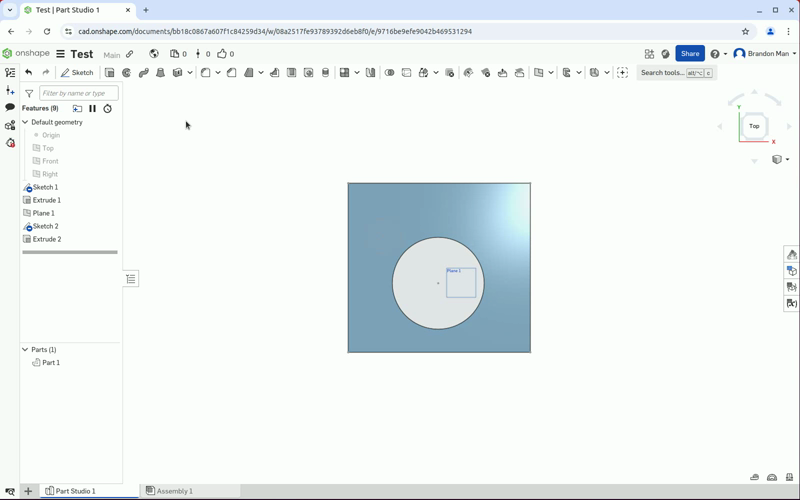
key(shift+7)
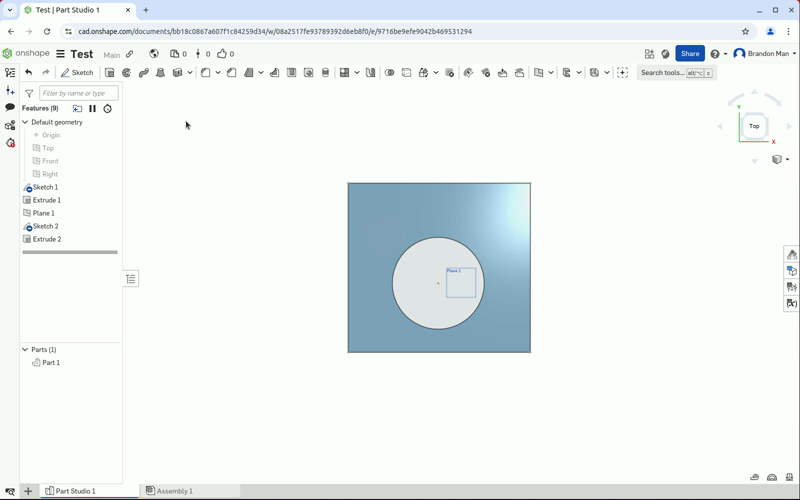
key(up, 3)
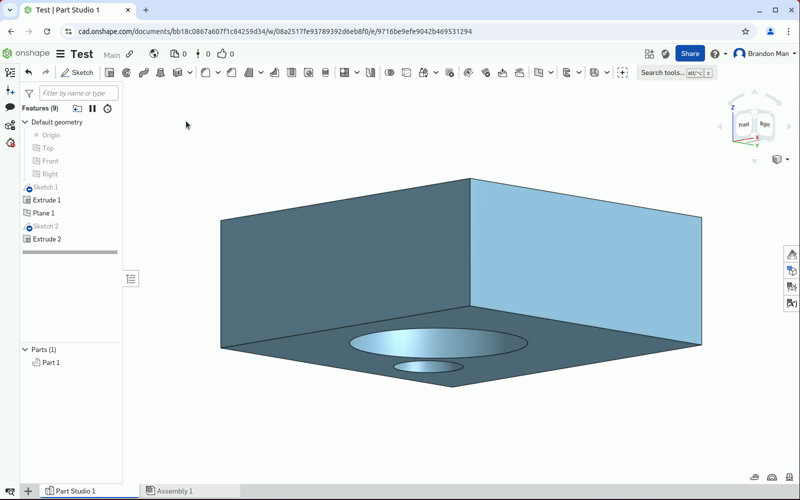
key(left, 3)
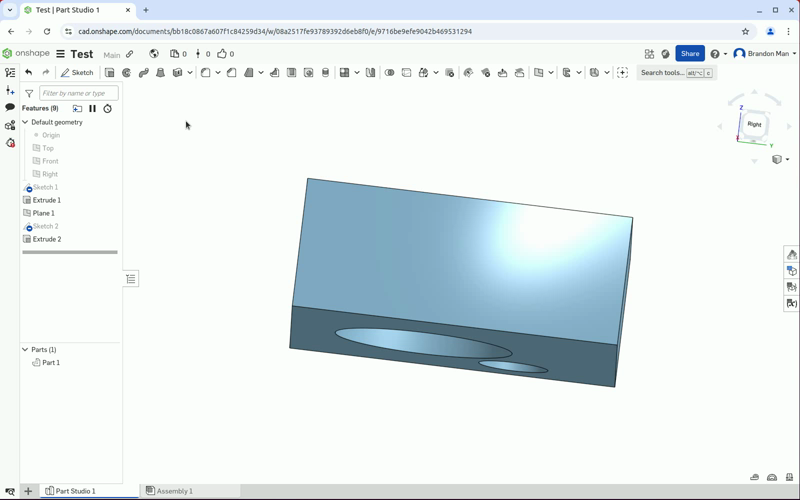
key(right, 3)
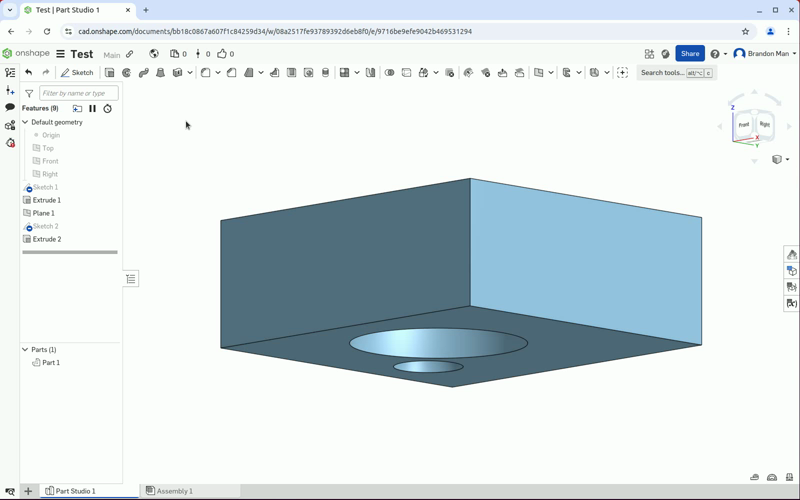
key(down, 3)
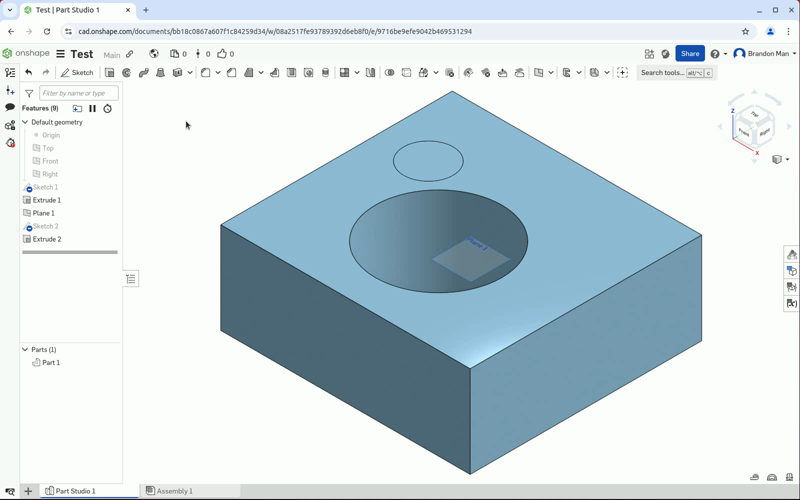
mouse_move(73, 189)
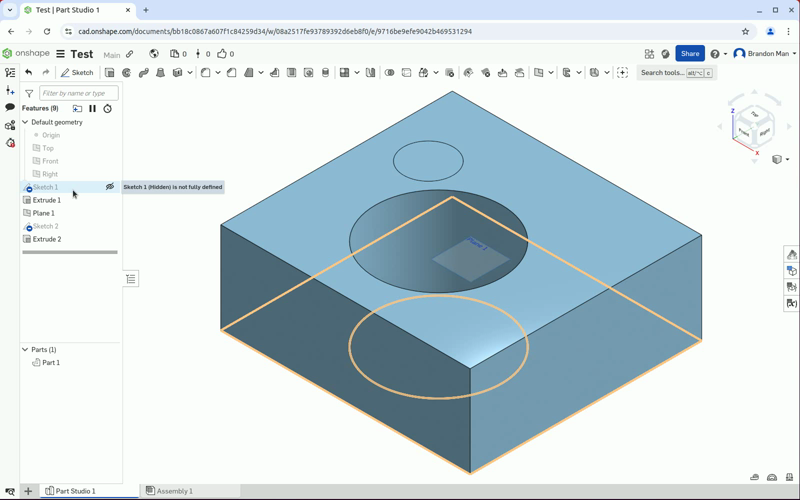
click(73, 189)